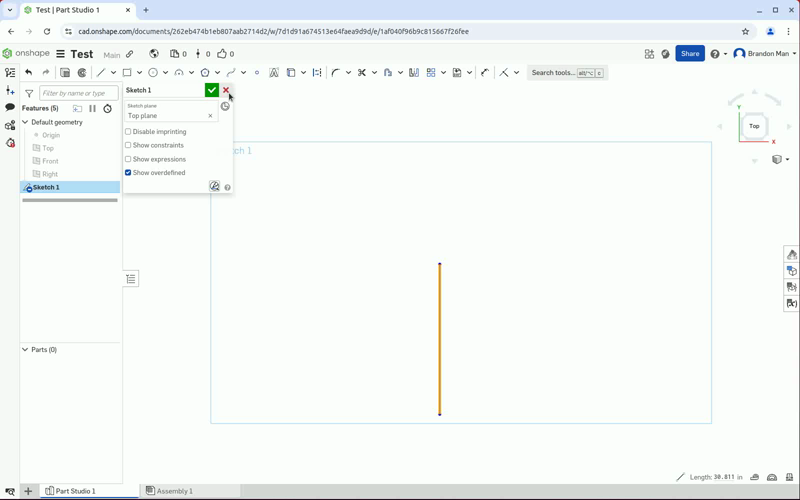
key(shift+h)
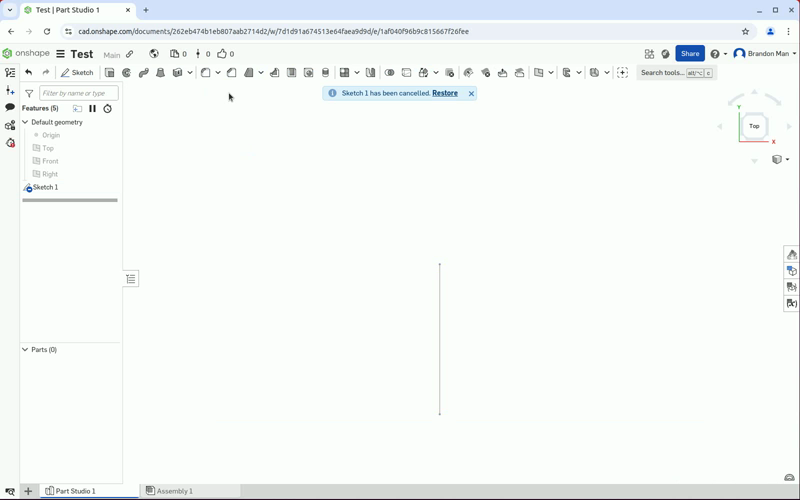
key(shift+s)
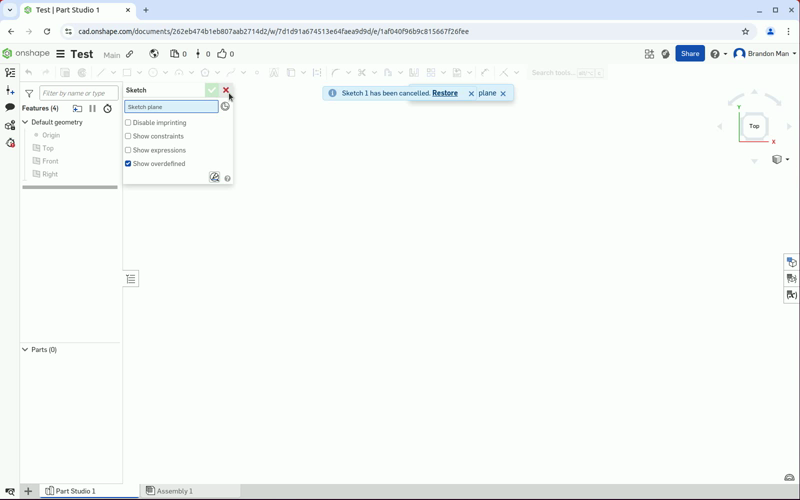
mouse_move(73, 150)
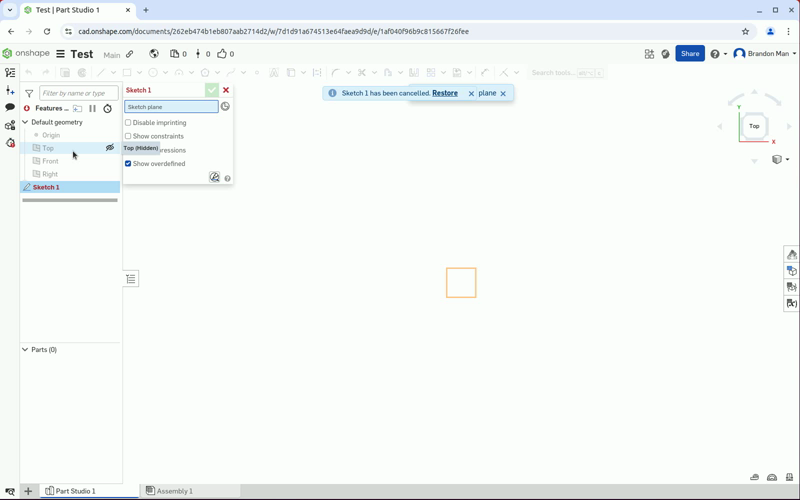
click(73, 150)
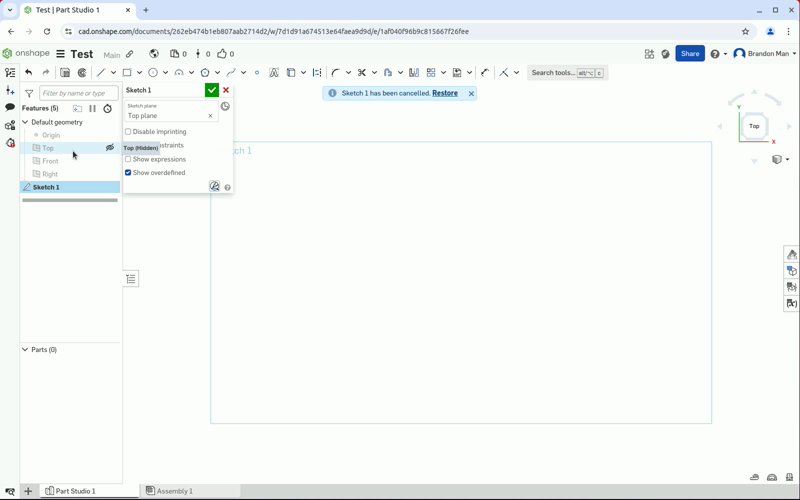
mouse_move(73, 352)
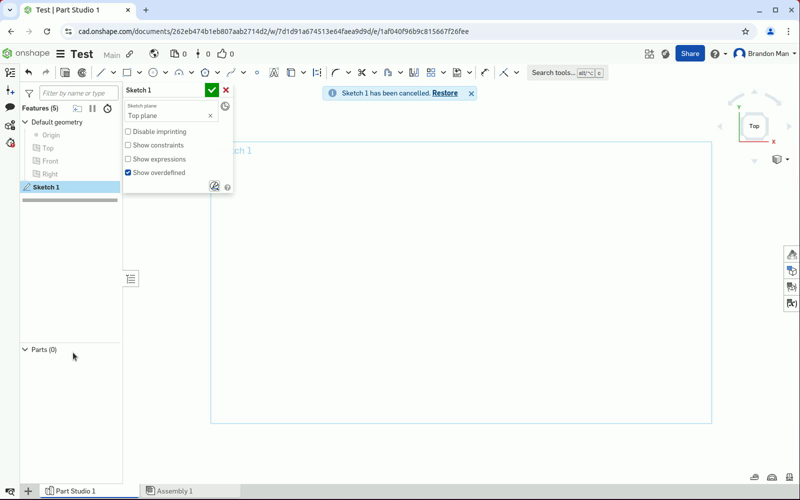
key(y)
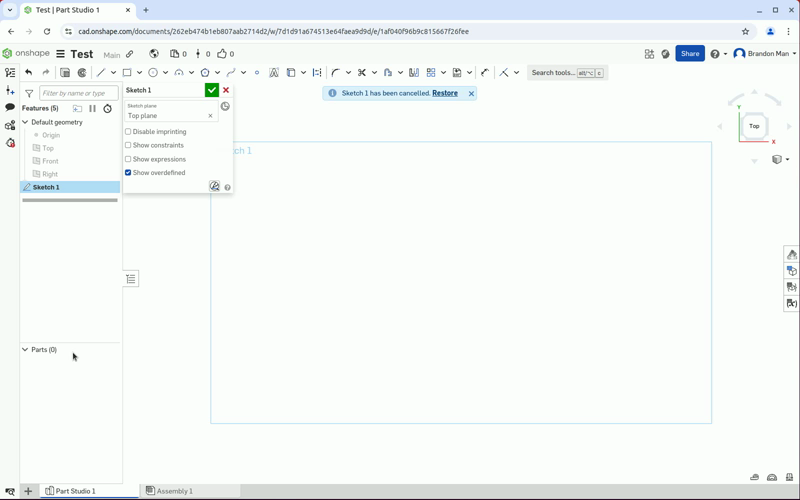
key(l)
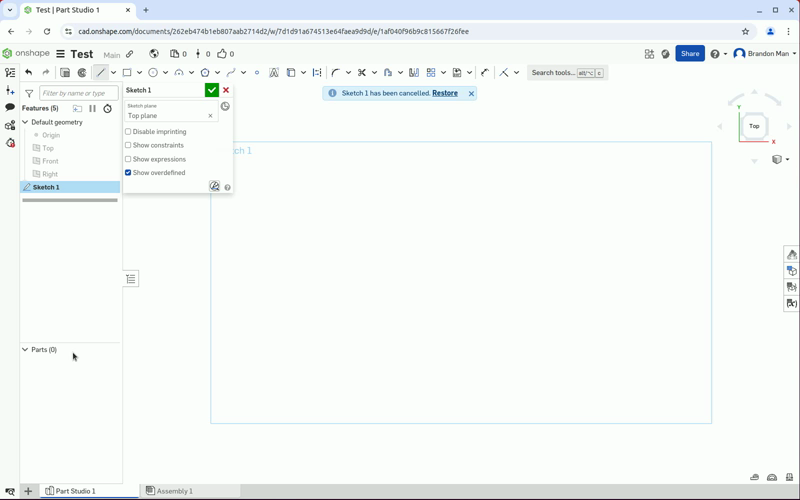
key_down(shift)
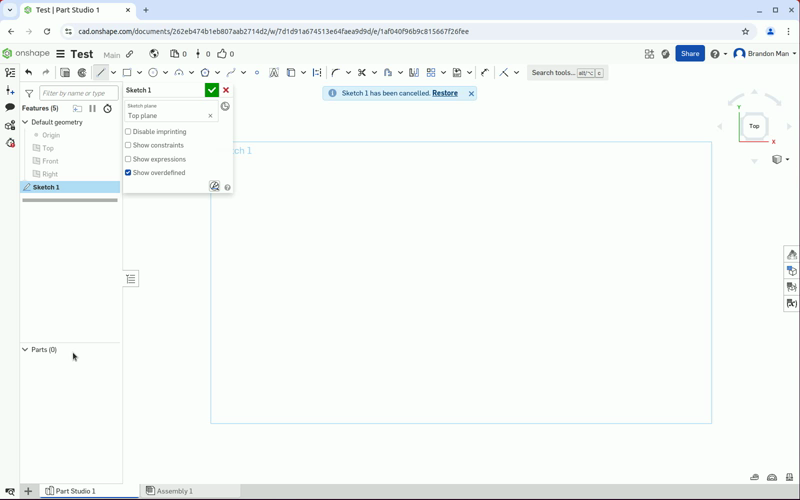
mouse_move(349, 282)
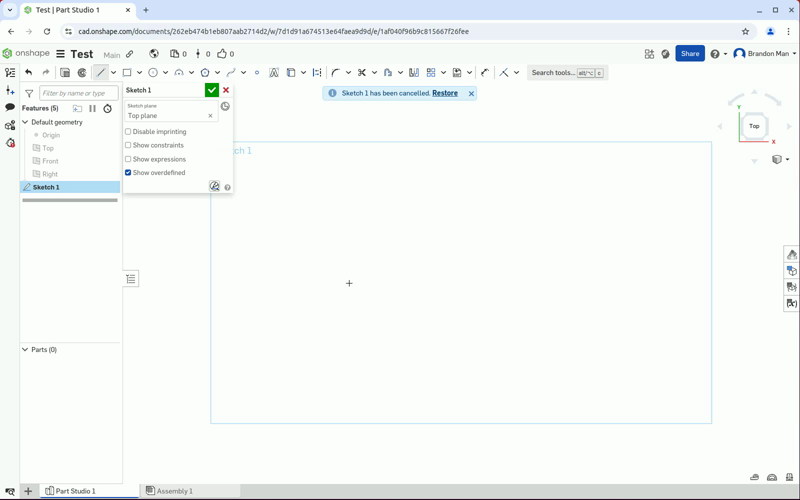
click(349, 282)
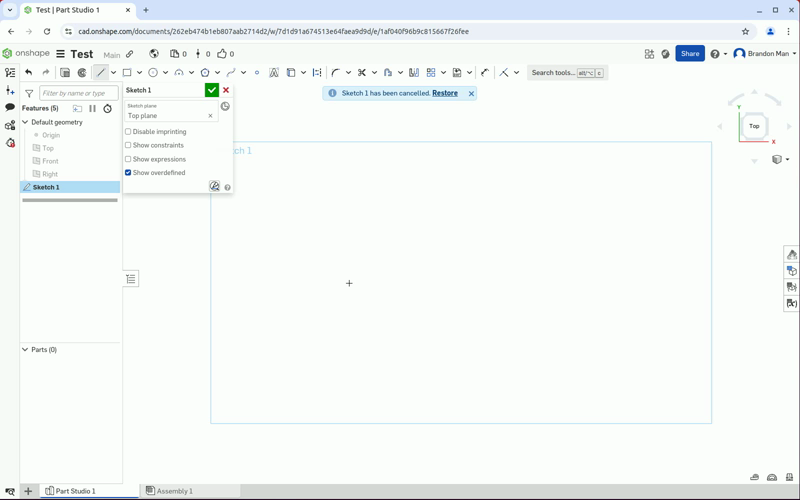
key_up(shift)
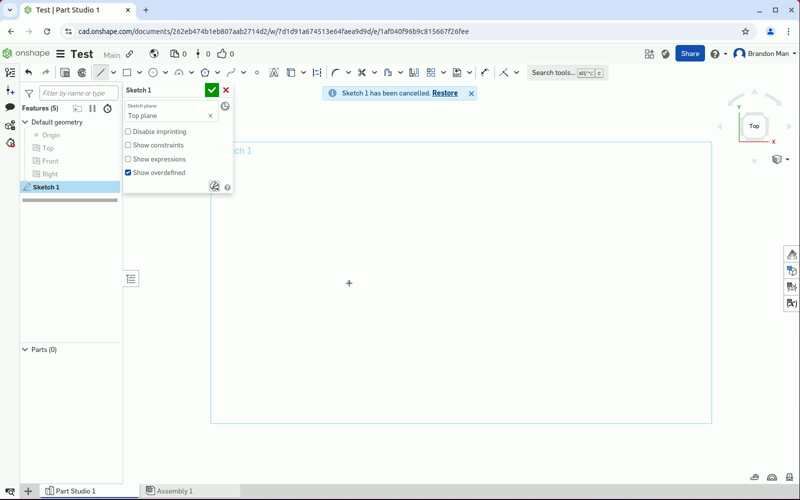
key_down(shift)
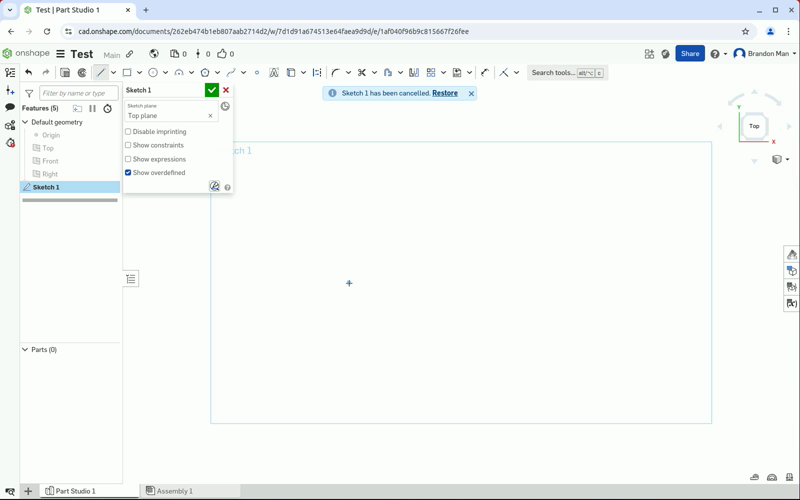
mouse_move(405, 378)
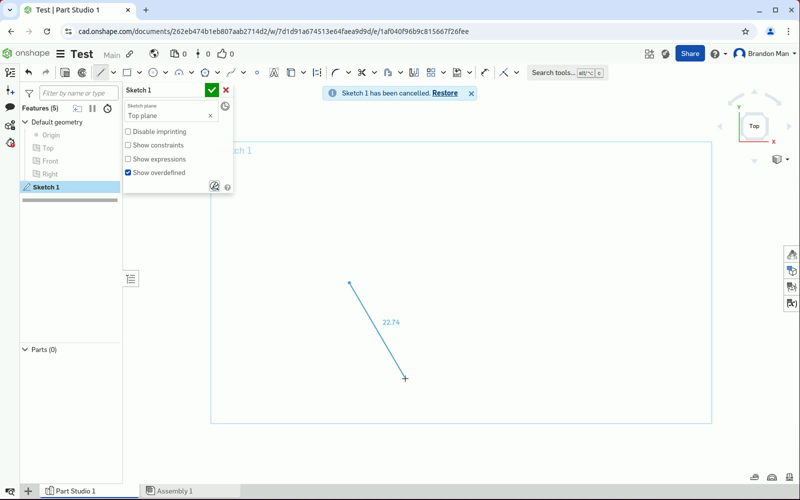
click(405, 378)
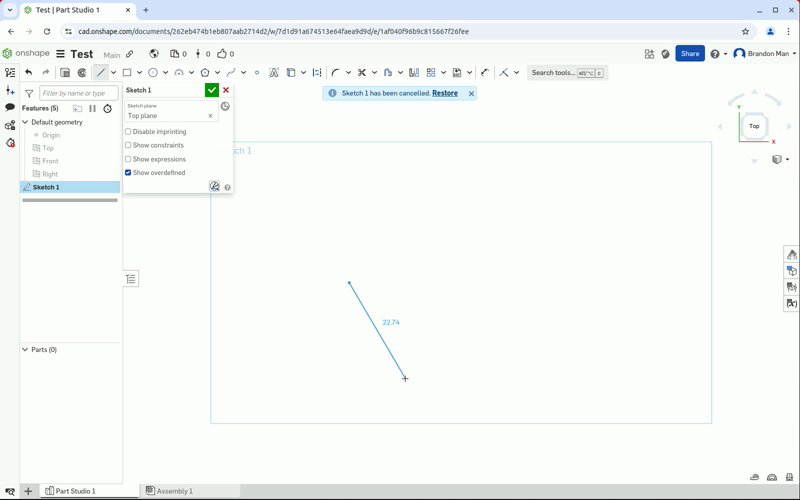
key_up(shift)
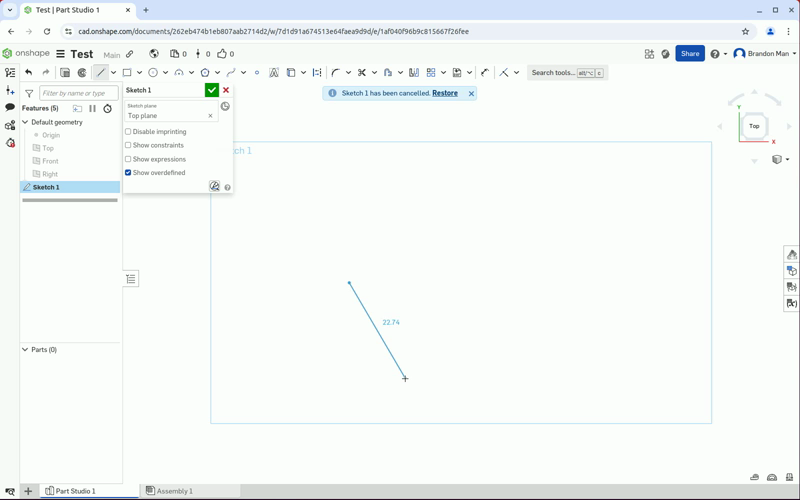
key_down(shift)
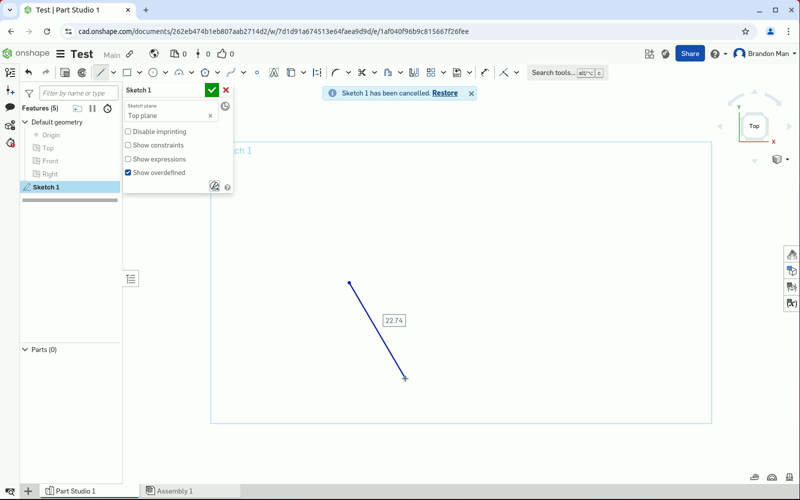
mouse_move(514, 378)
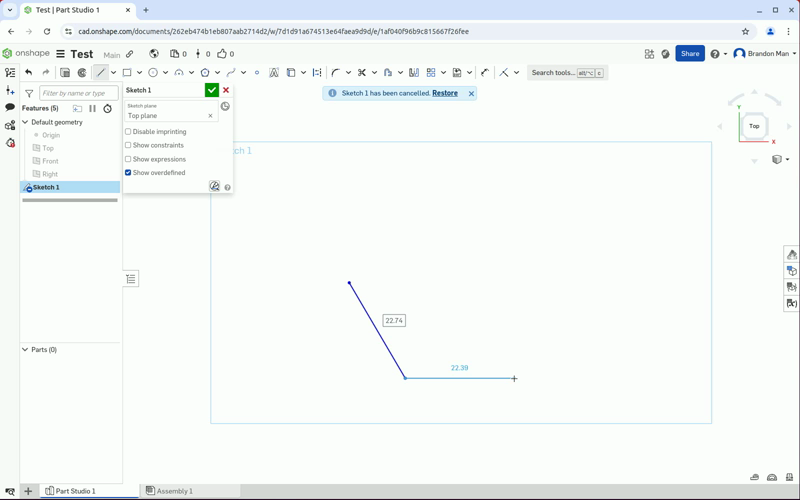
click(514, 378)
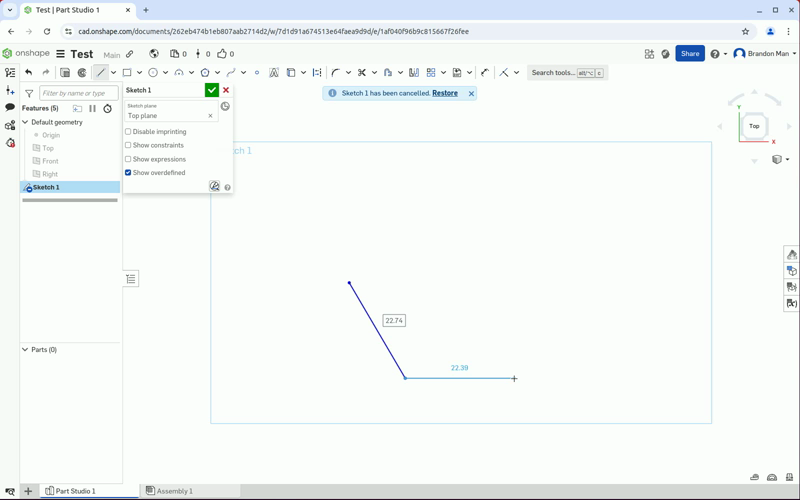
key_up(shift)
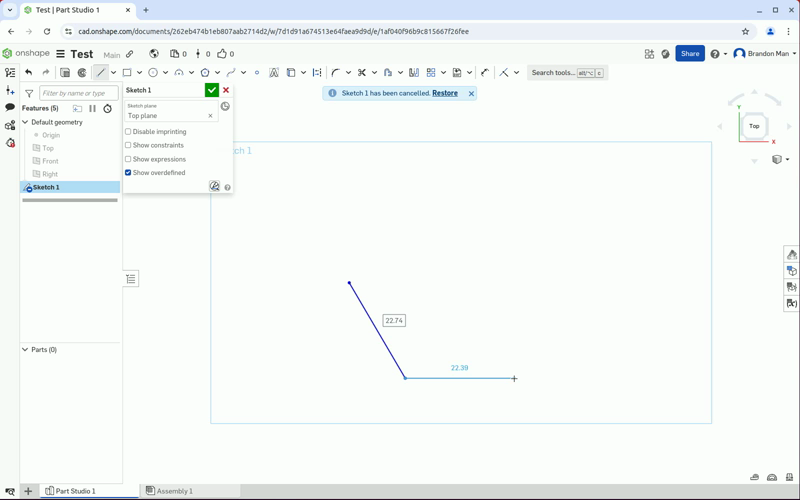
key_down(shift)
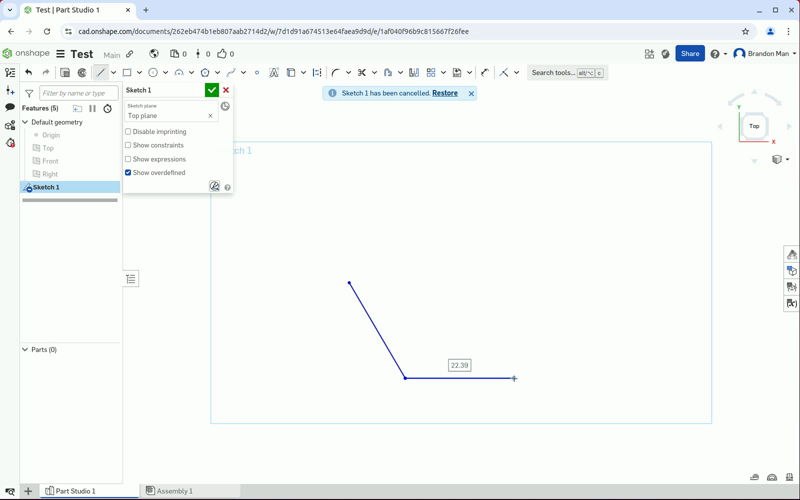
mouse_move(569, 282)
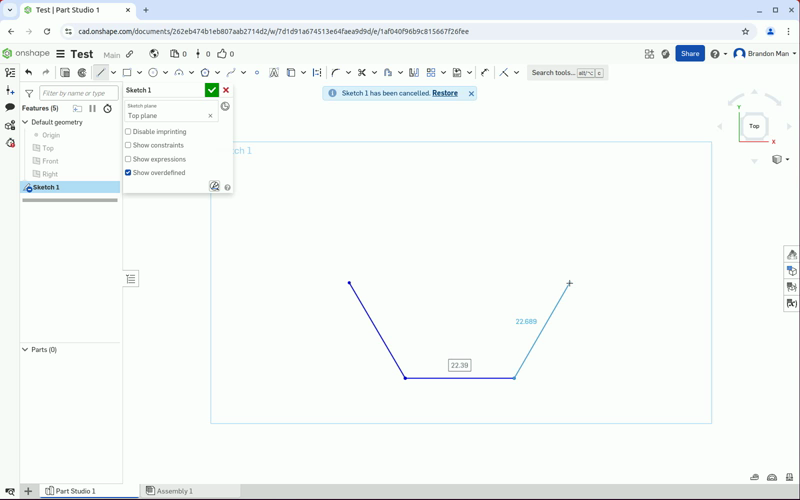
click(569, 282)
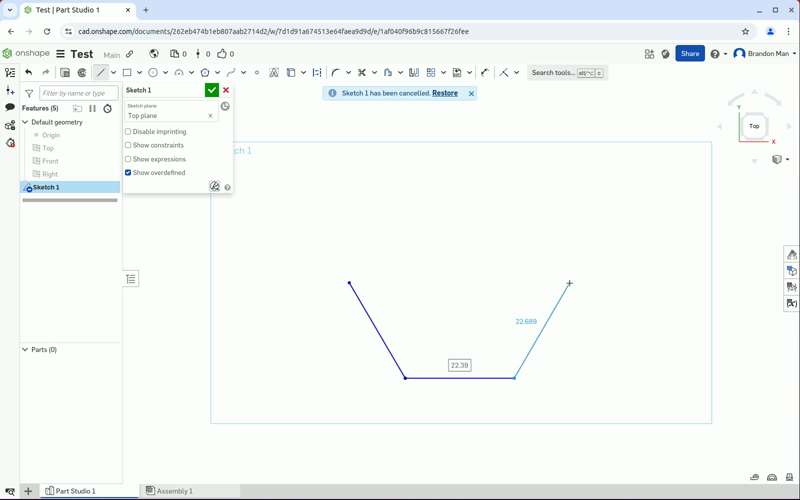
key_up(shift)
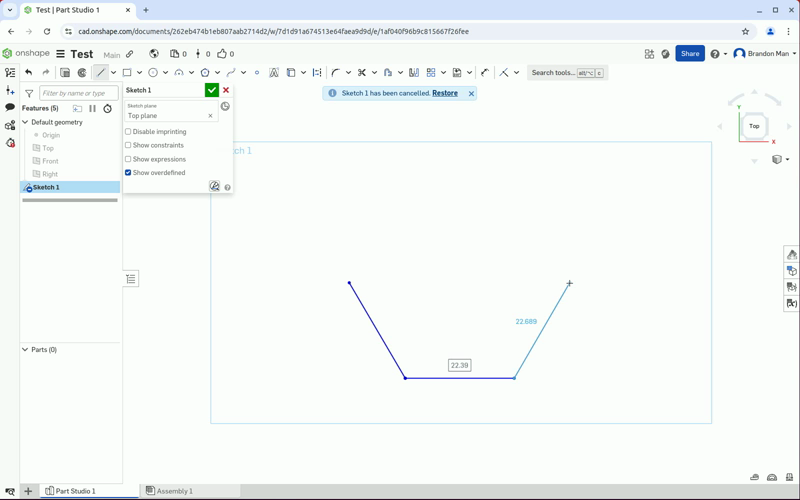
key_down(shift)
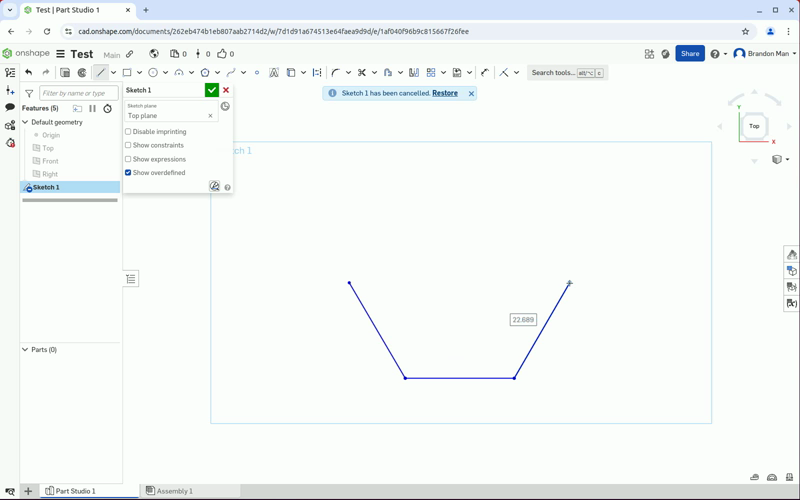
mouse_move(514, 187)
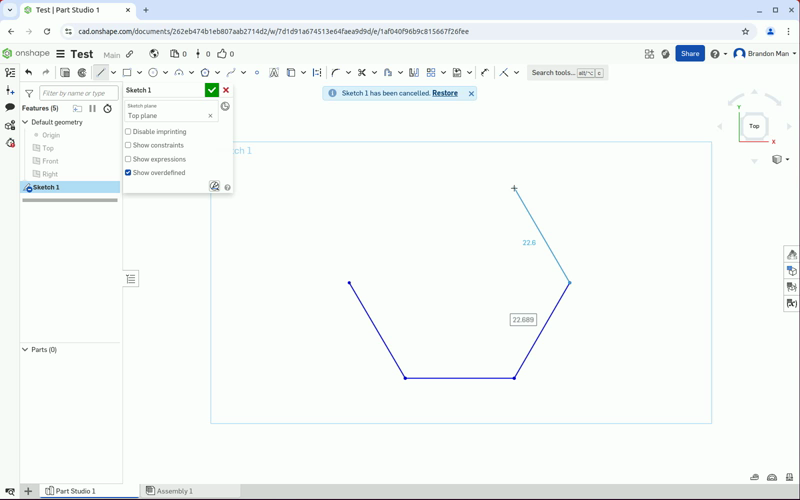
click(514, 187)
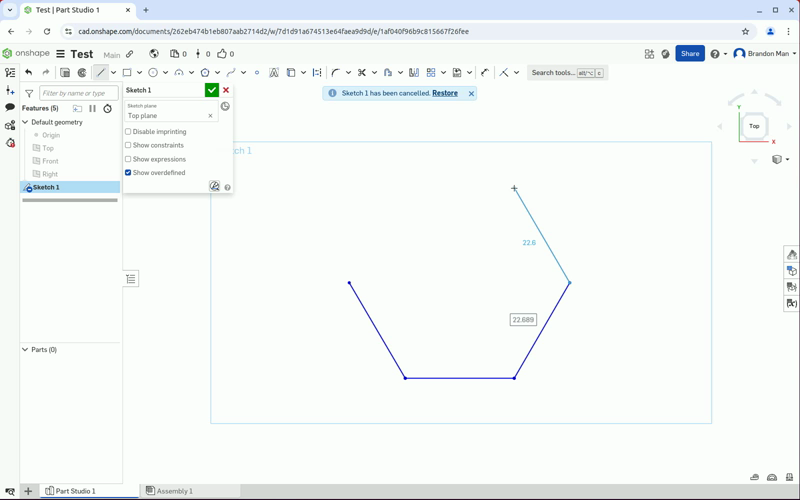
key_up(shift)
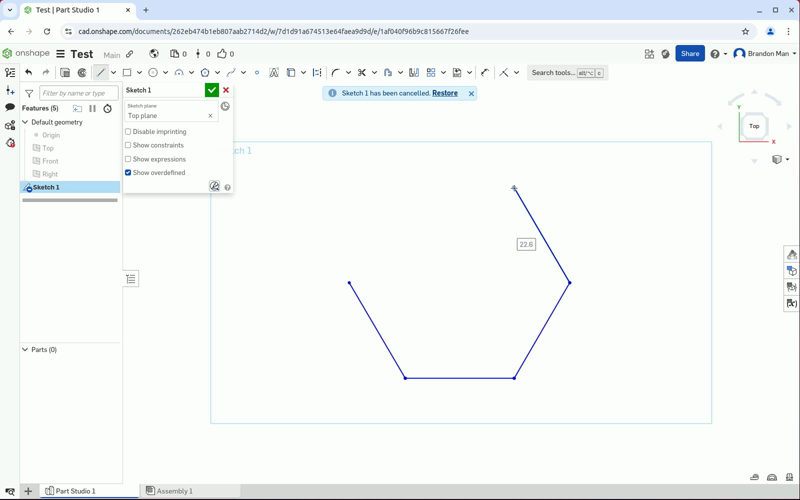
key_down(shift)
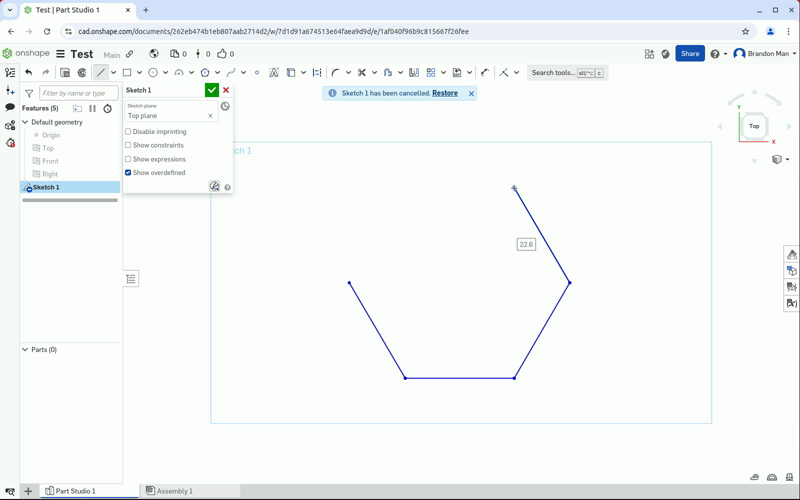
mouse_move(405, 187)
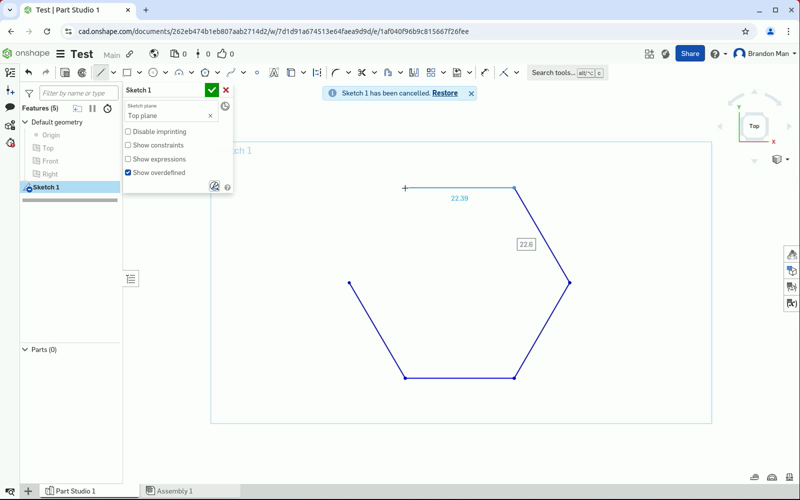
click(405, 187)
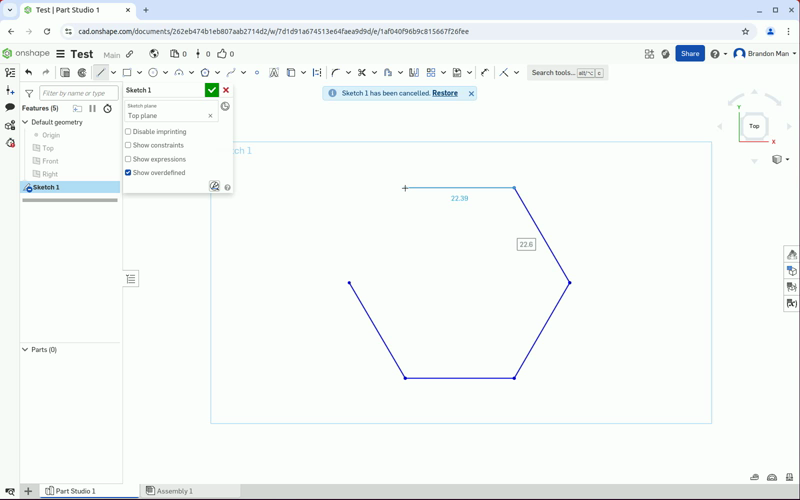
key_up(shift)
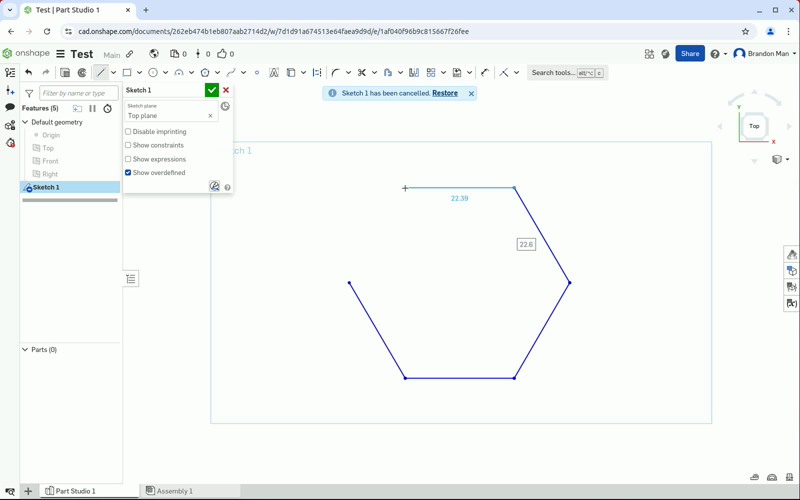
key_down(shift)
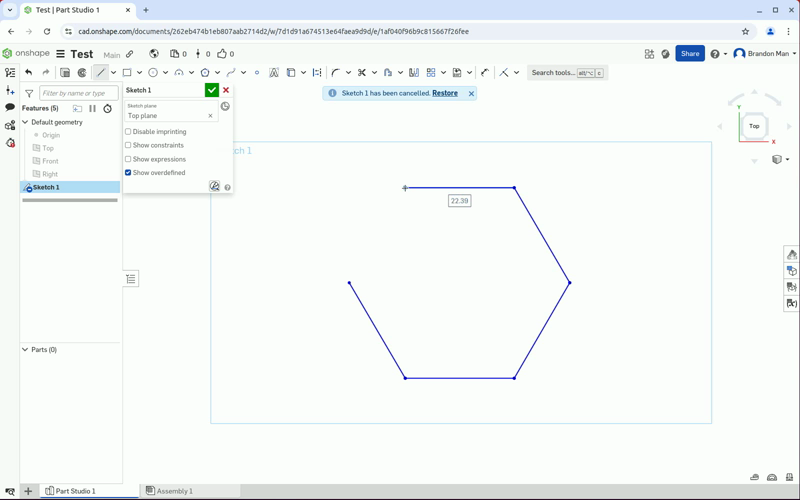
mouse_move(349, 282)
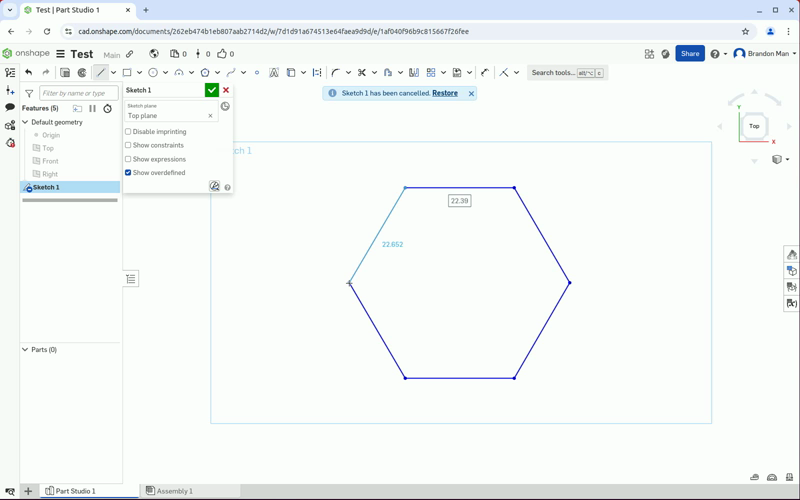
key_up(shift)
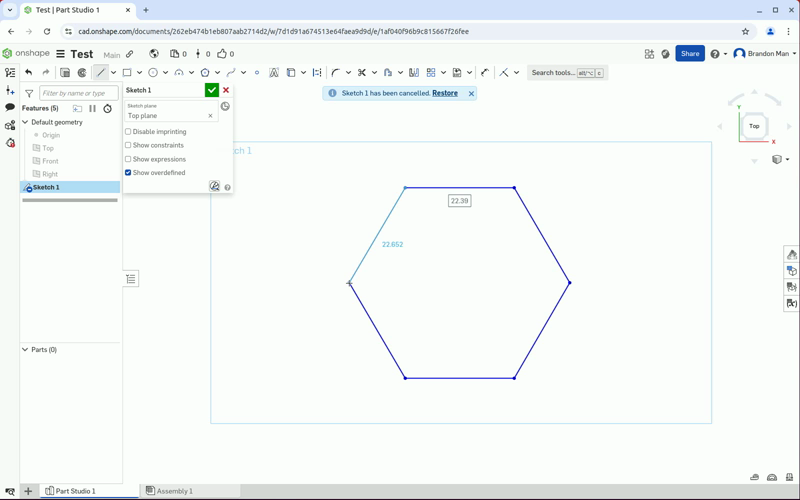
click(349, 282)
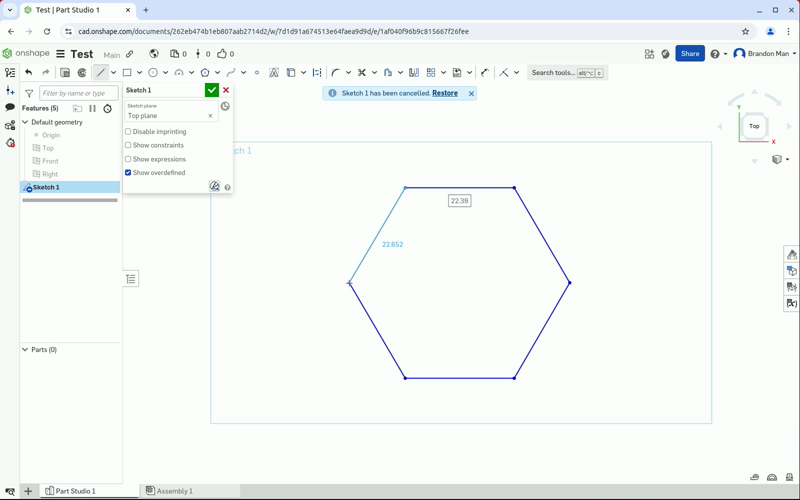
key(esc)
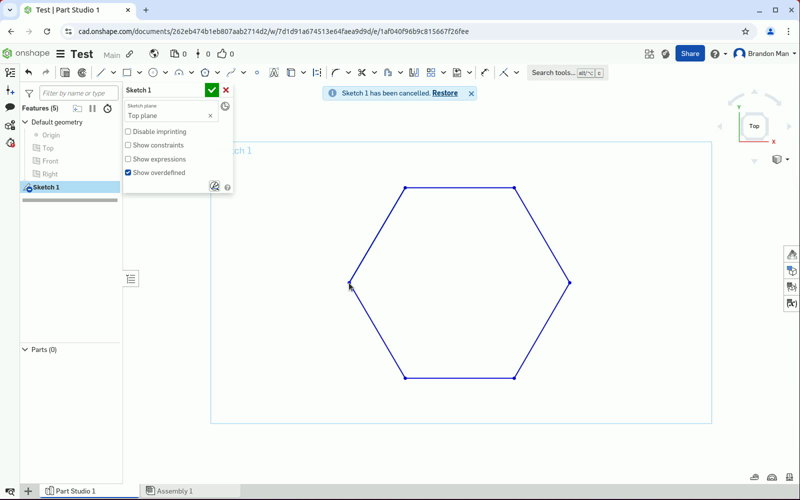
mouse_move(468, 307)
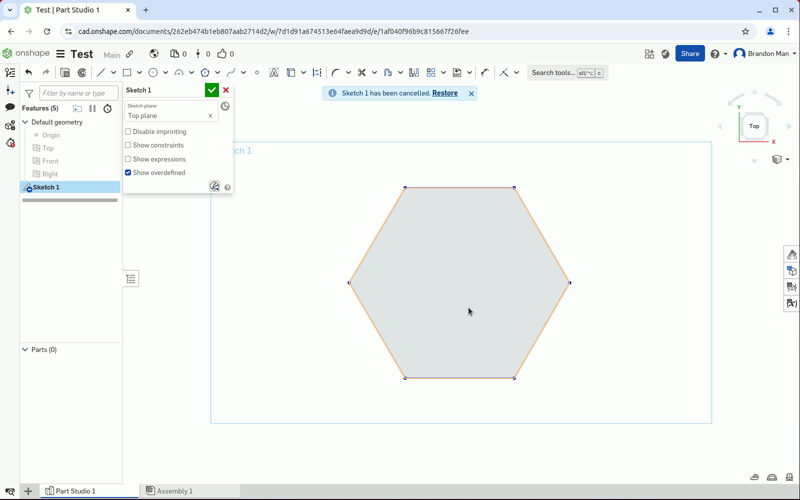
click(468, 307)
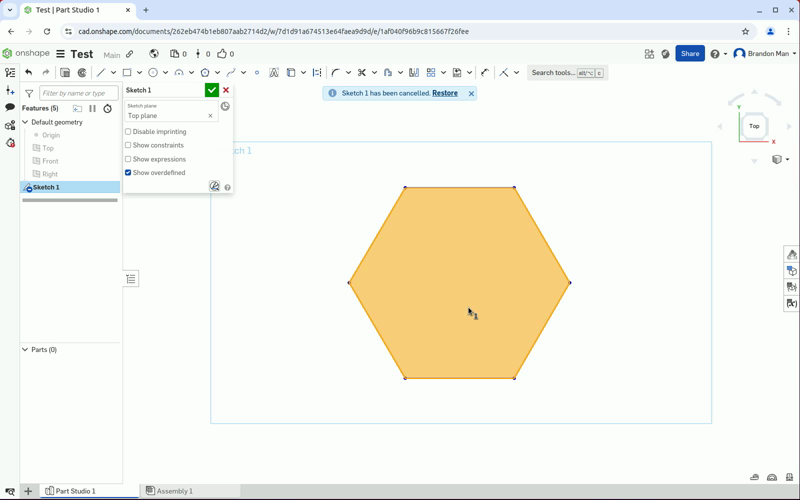
mouse_move(73, 352)
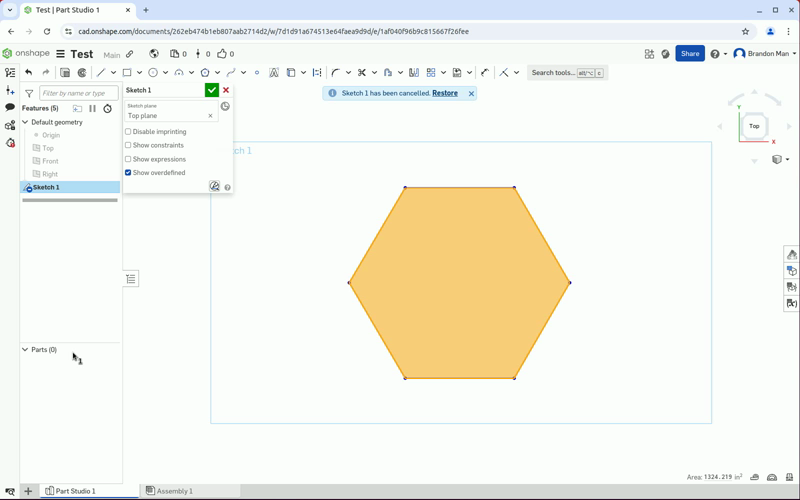
key(shift+y)
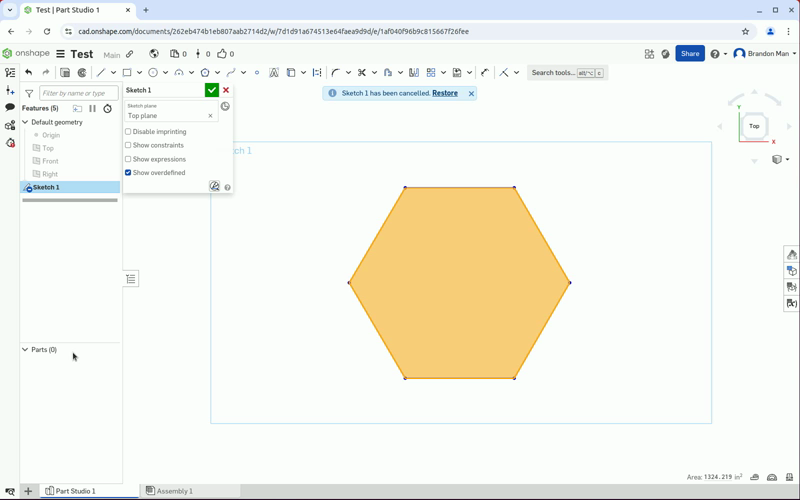
key(shift+e)
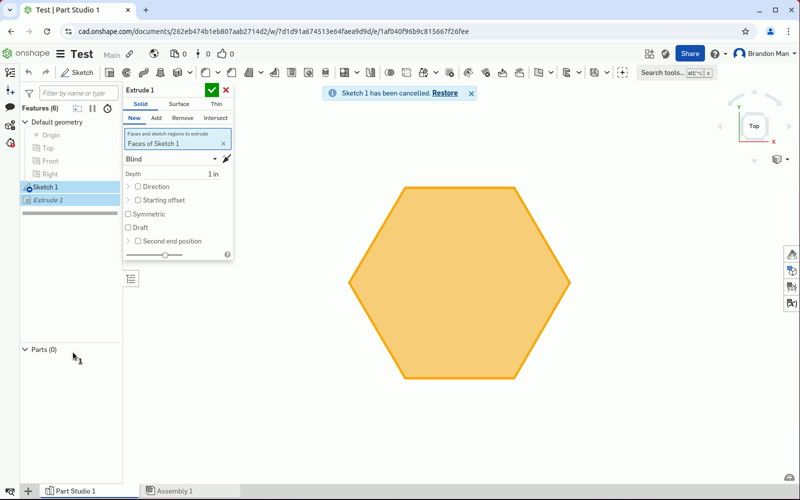
mouse_move(143, 106)
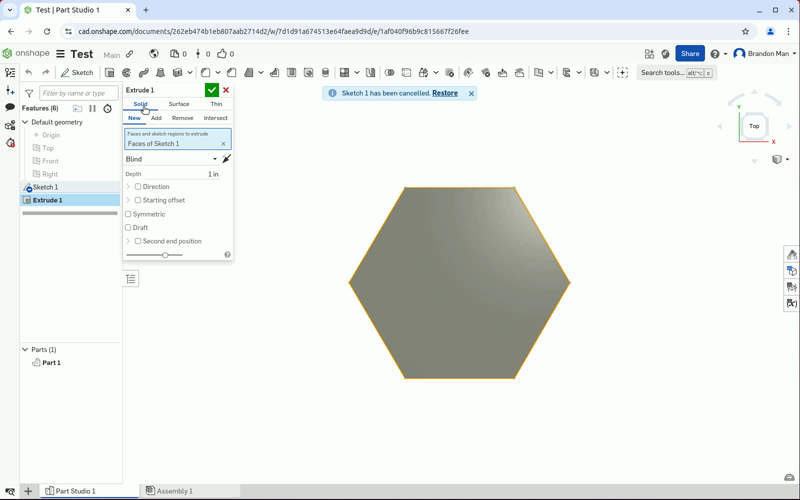
click(143, 106)
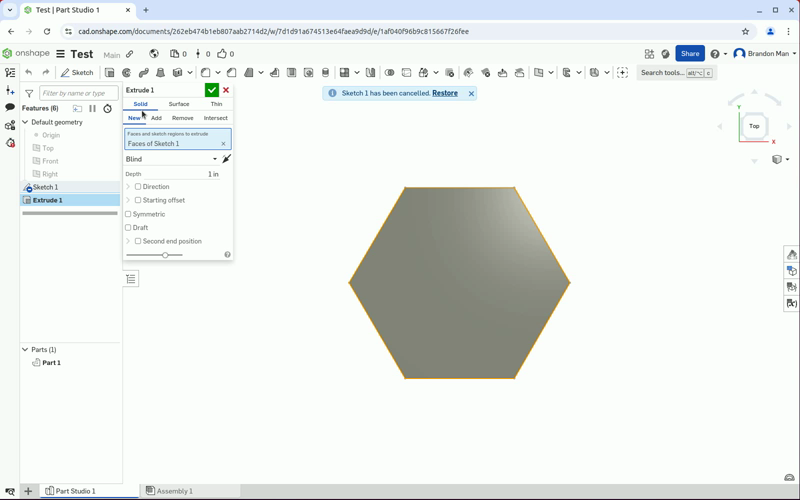
mouse_move(137, 120)
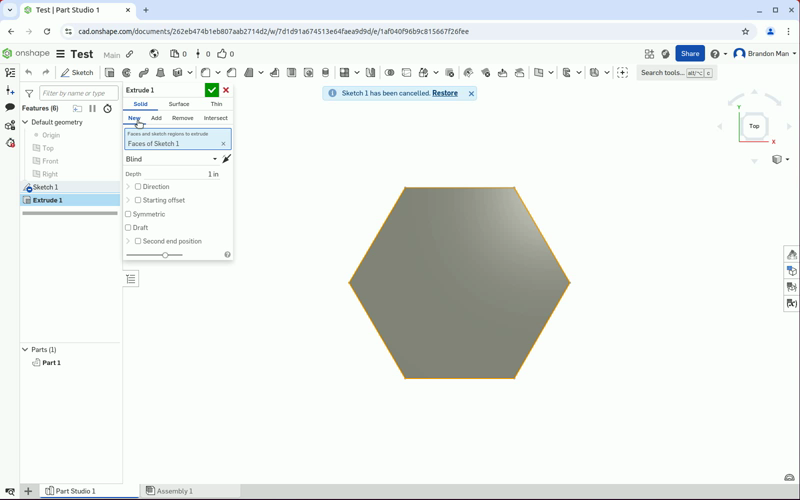
click(137, 120)
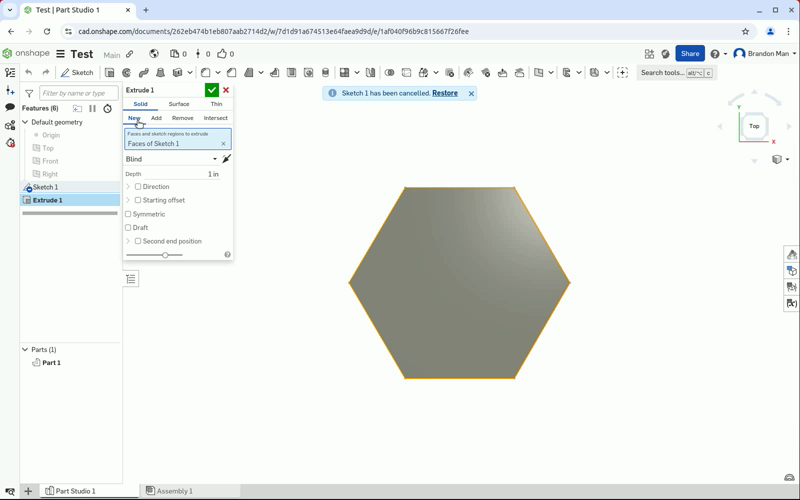
key(tab, 4)
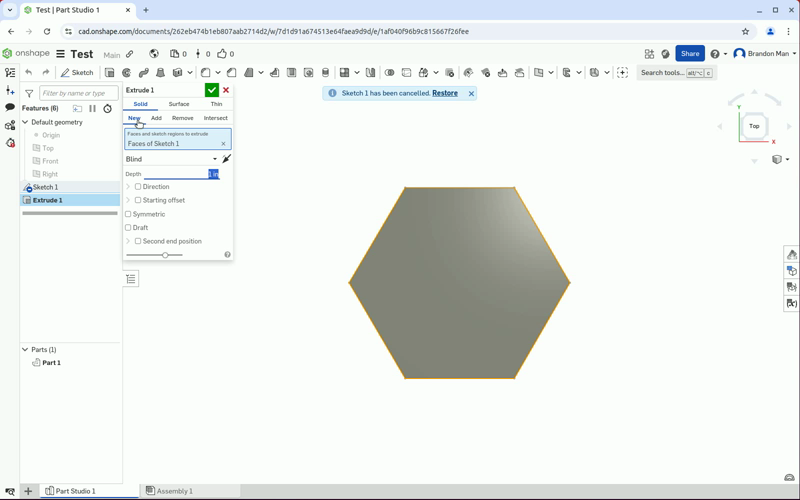
text(15.405)
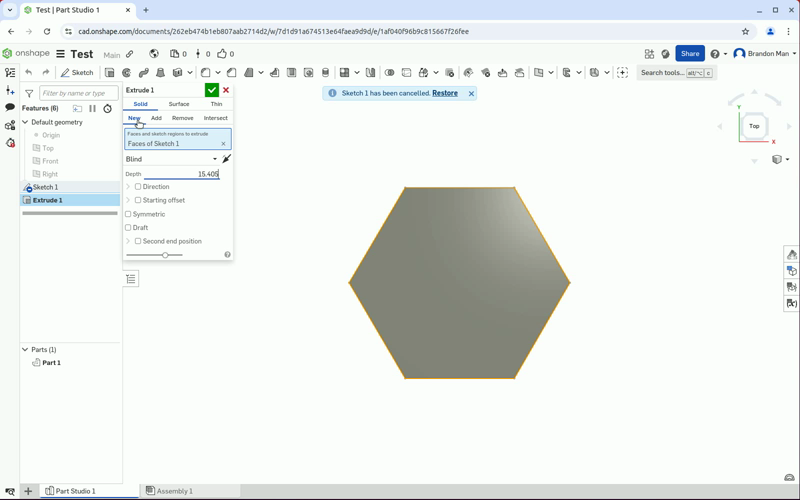
key(enter)
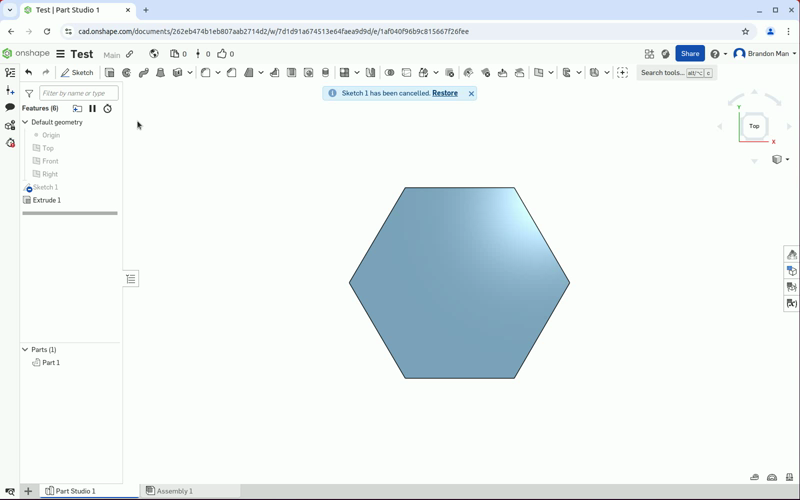
key(shift+h)
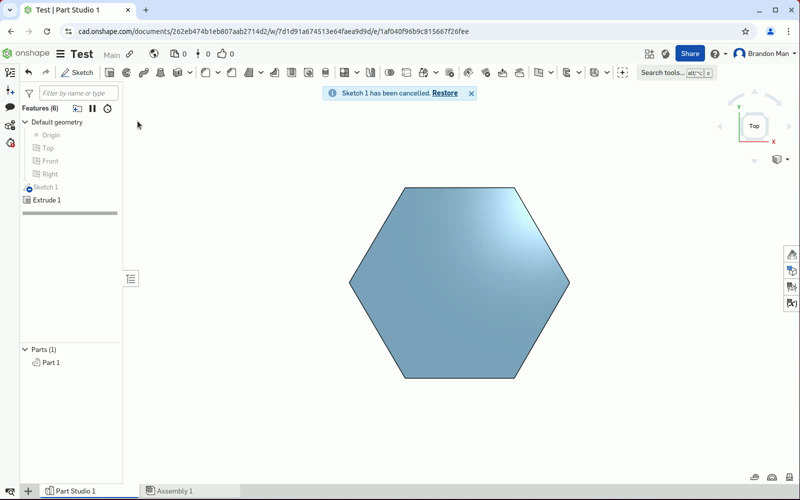
key(shift+h)
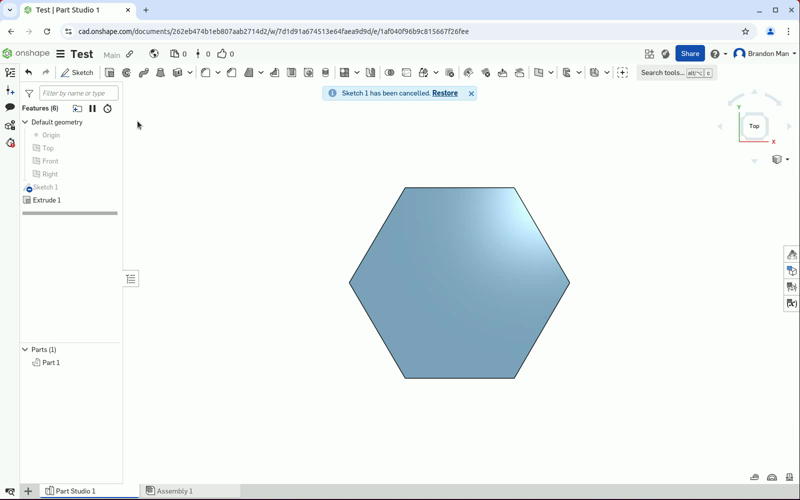
mouse_move(73, 189)
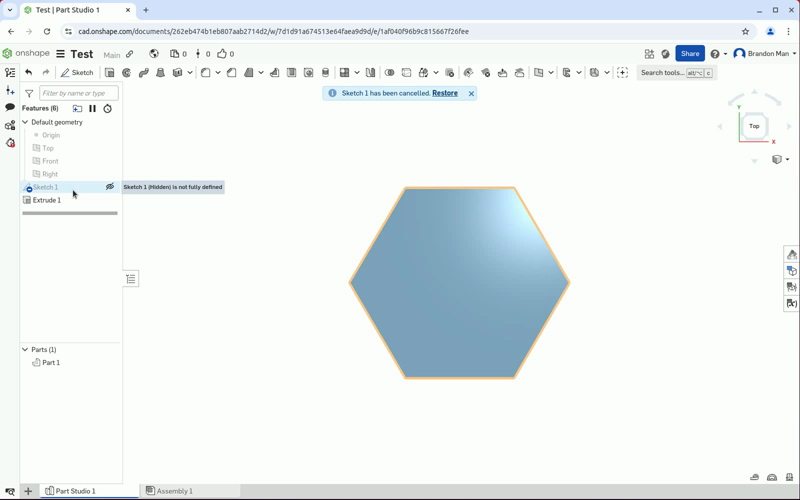
click(73, 189)
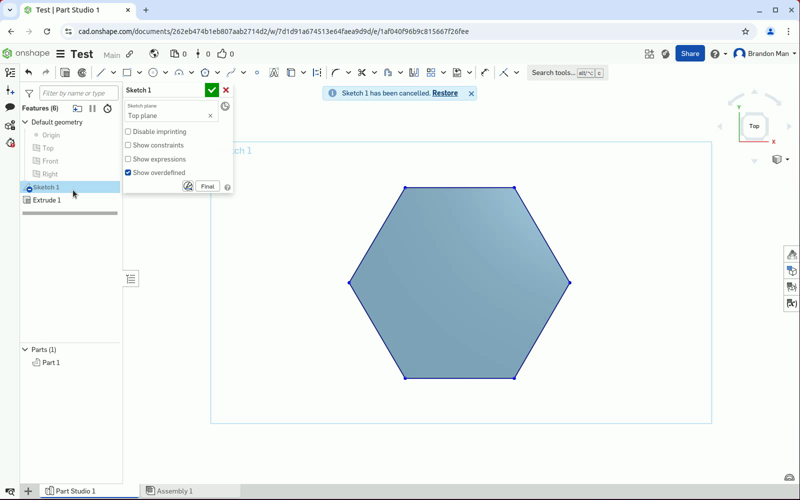
mouse_move(229, 92)
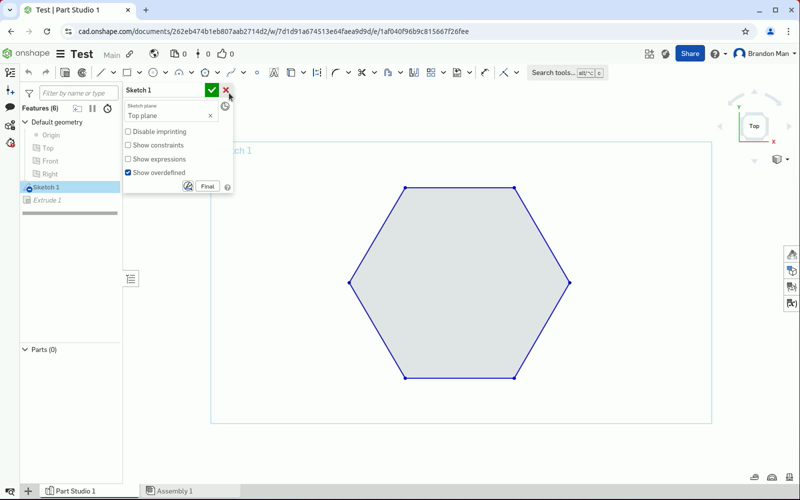
click(229, 92)
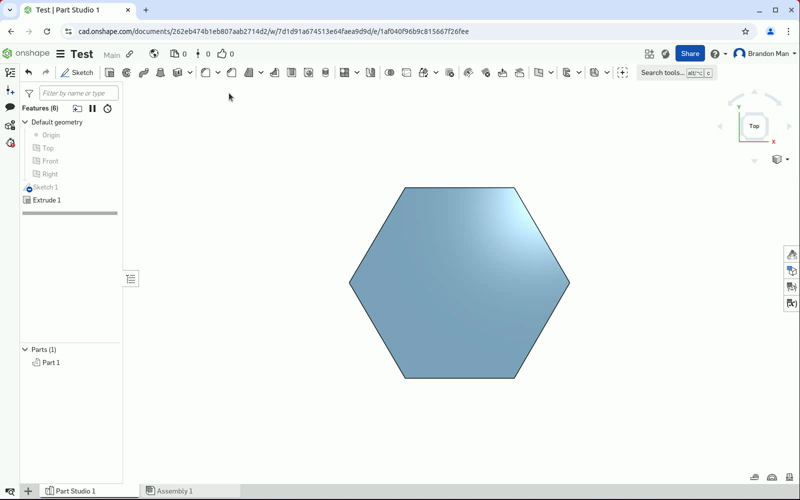
mouse_move(541, 75)
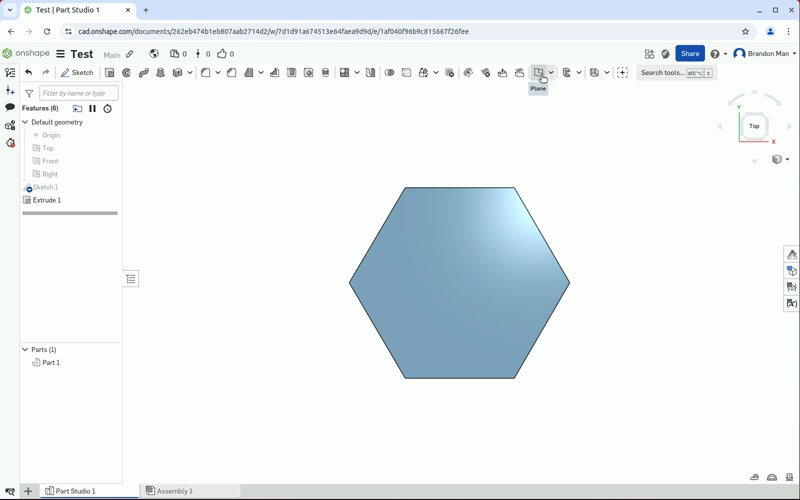
click(541, 75)
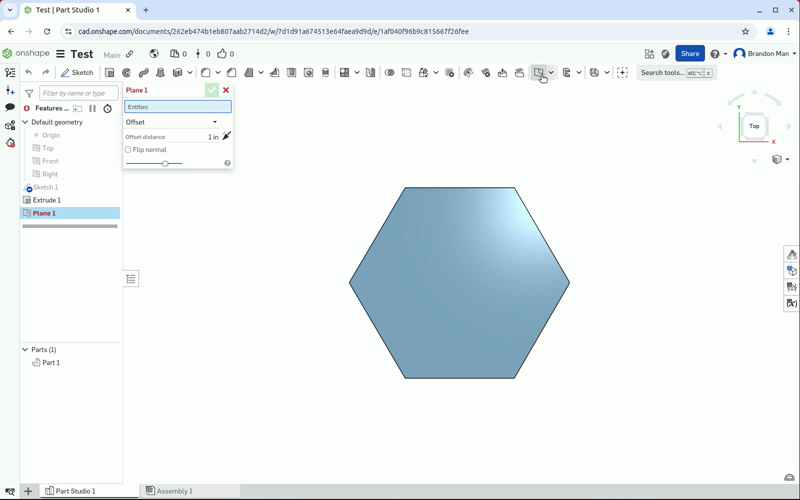
mouse_move(73, 150)
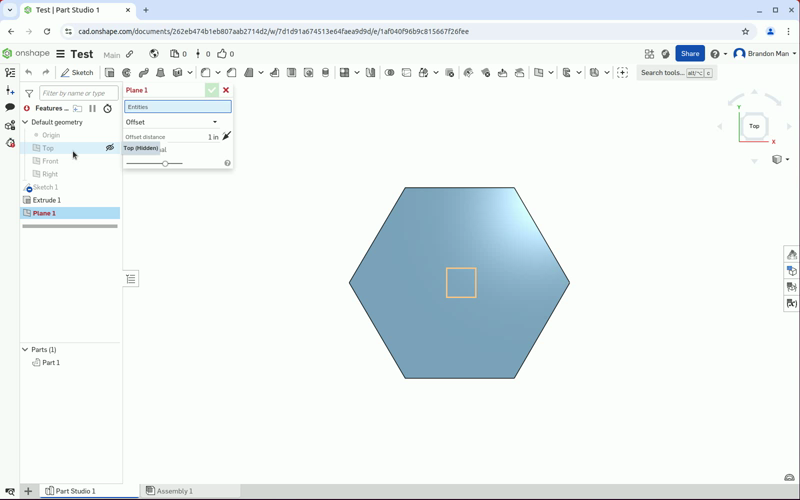
click(73, 150)
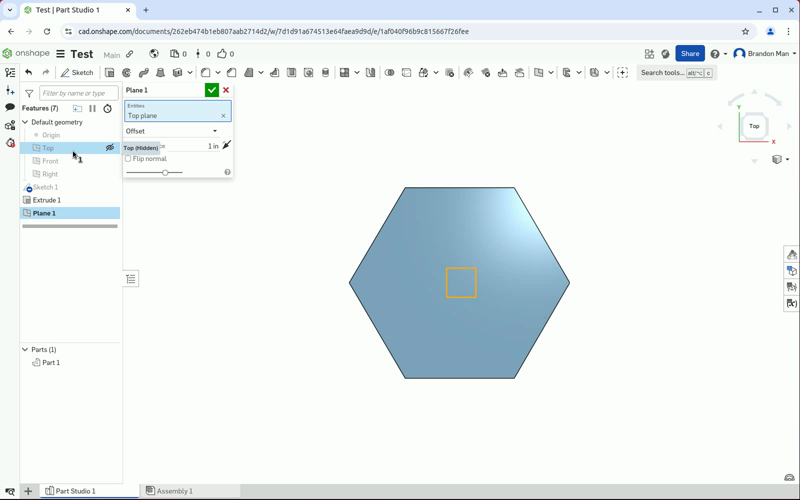
key(tab, 2)
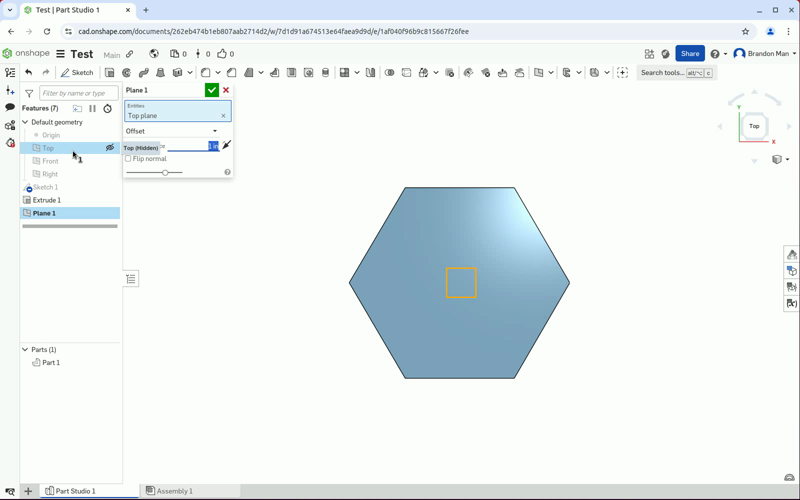
text(15.405)
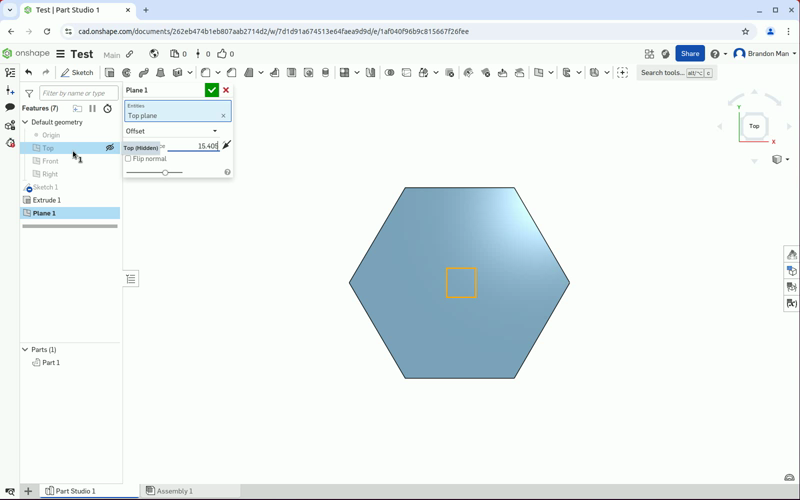
key(enter, 2)
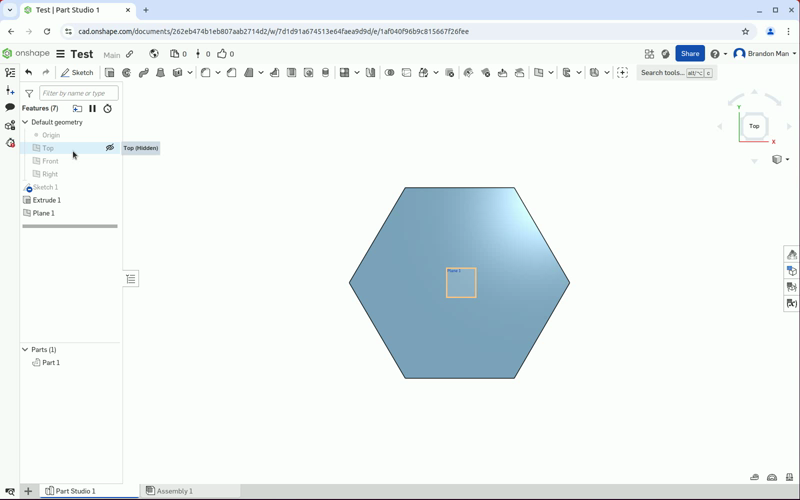
key(shift+s)
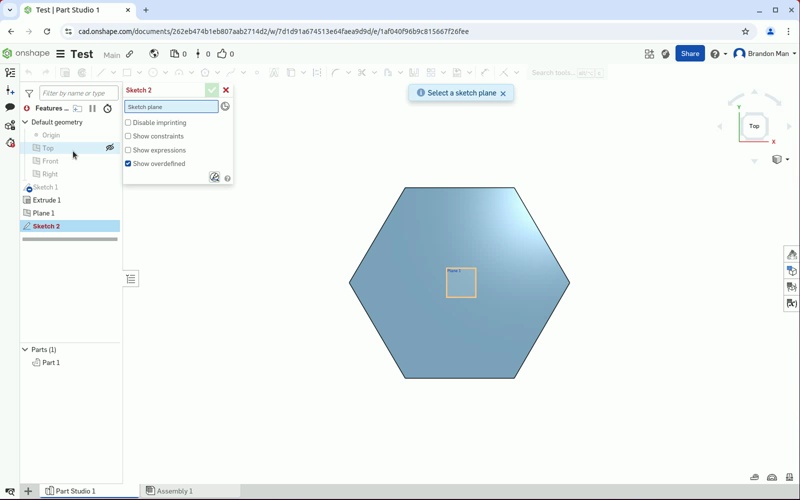
mouse_move(73, 215)
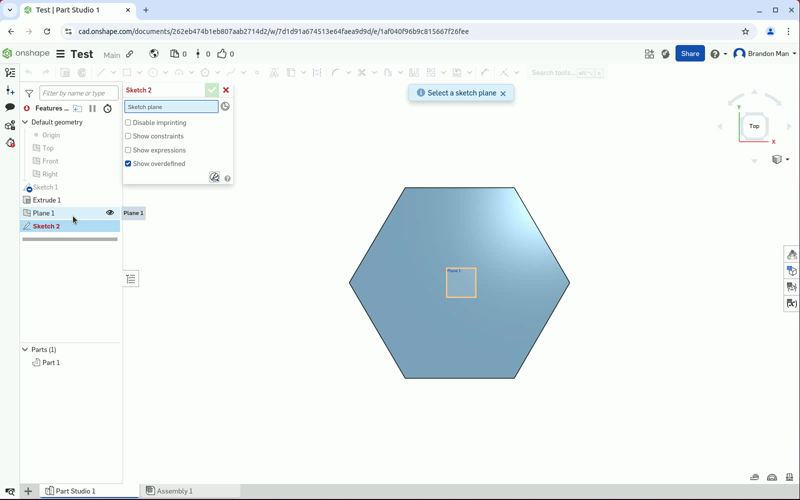
click(73, 215)
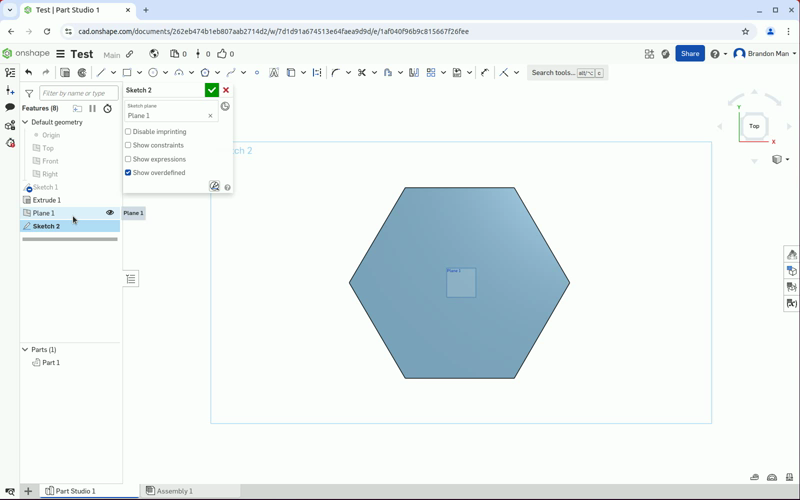
mouse_move(73, 352)
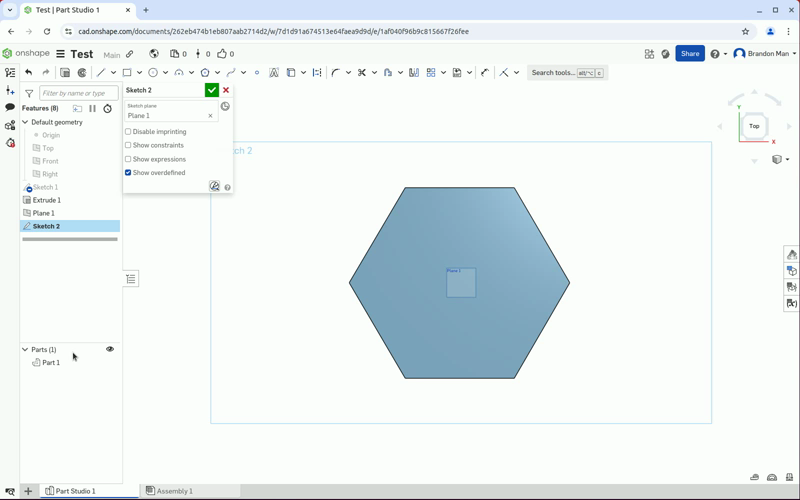
key(y)
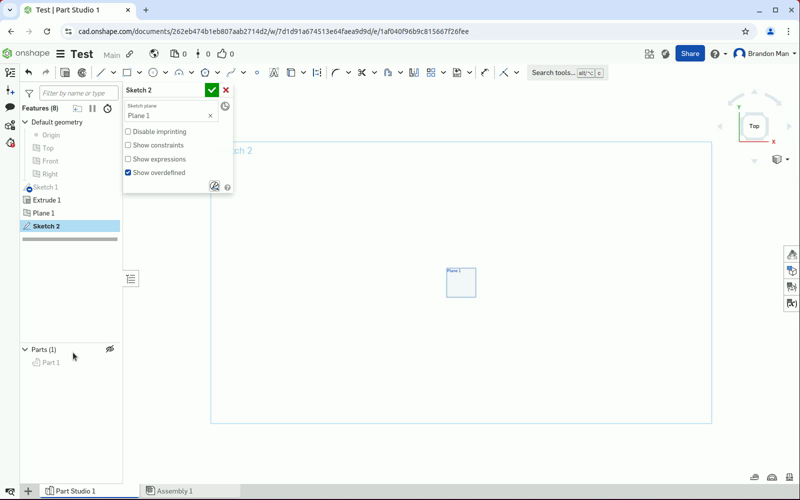
key(c)
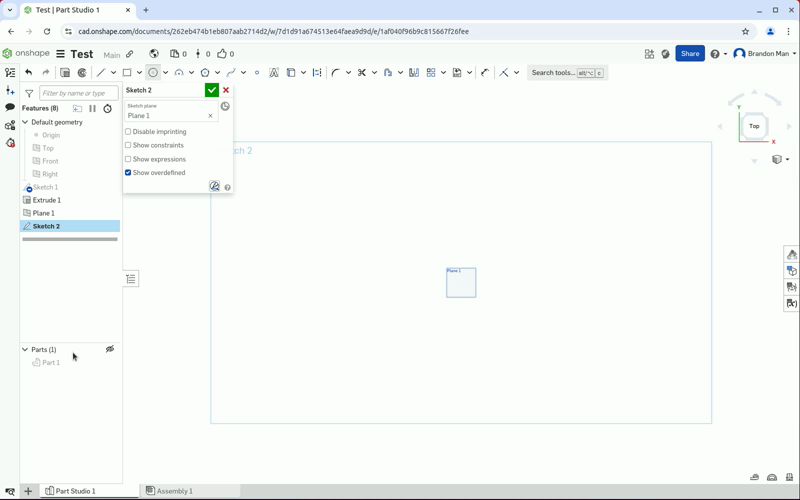
key_down(shift)
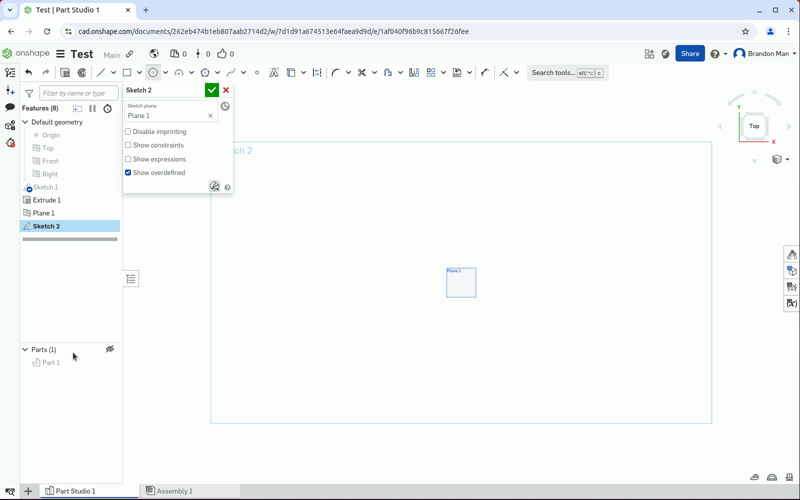
mouse_move(461, 282)
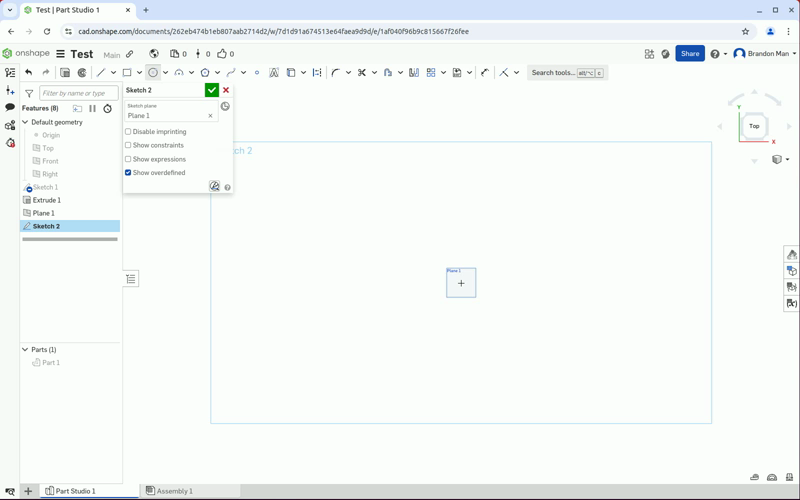
click(461, 282)
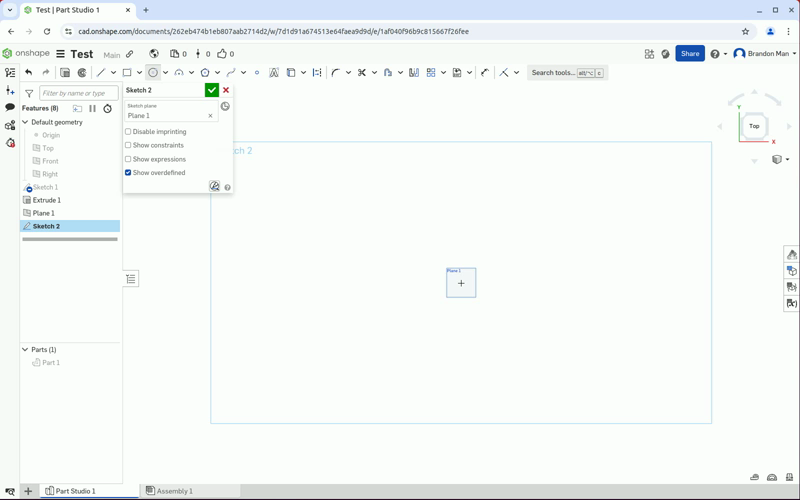
key_up(shift)
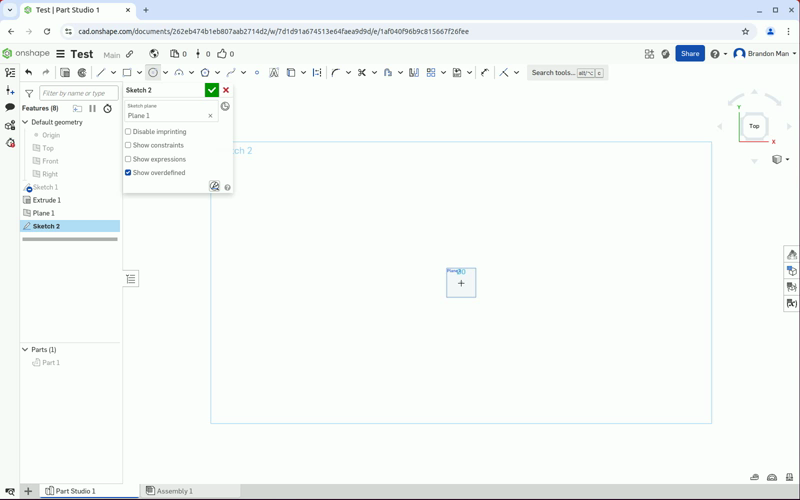
mouse_move(552, 282)
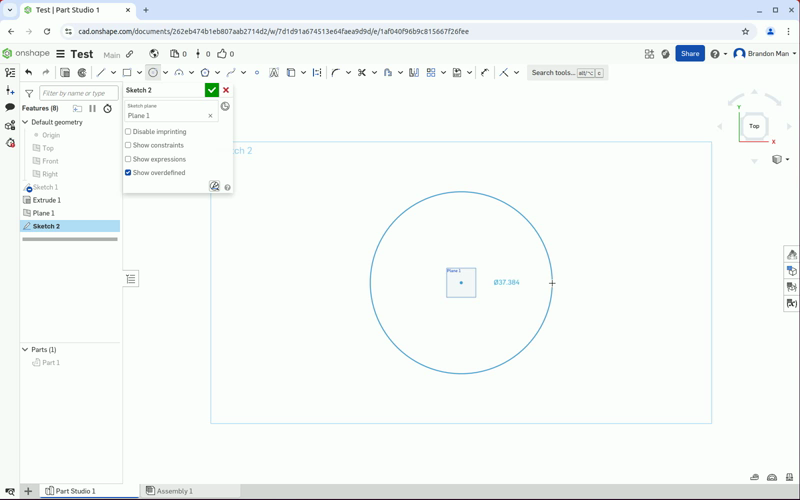
click(552, 282)
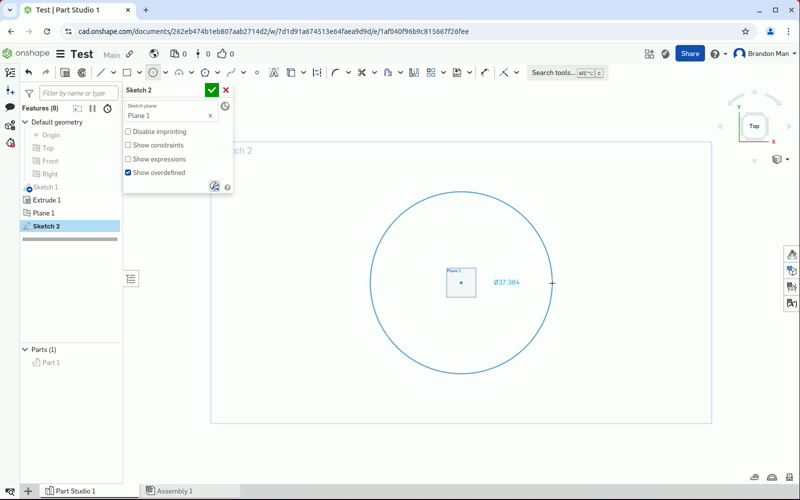
key(esc)
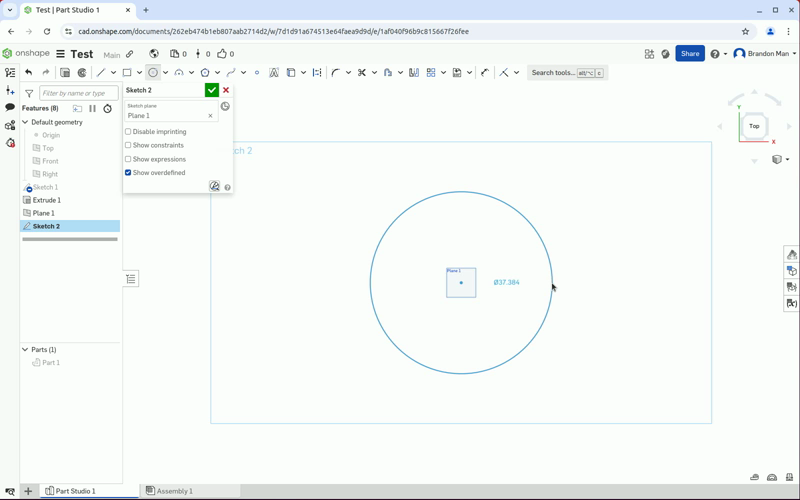
mouse_move(417, 235)
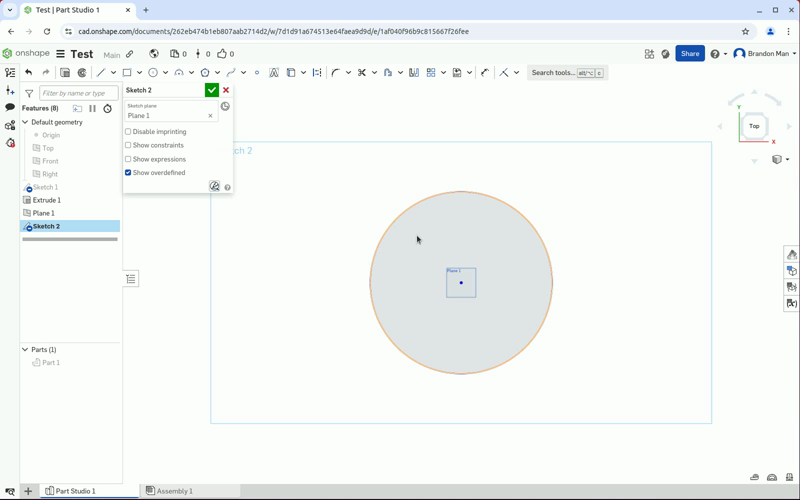
click(417, 235)
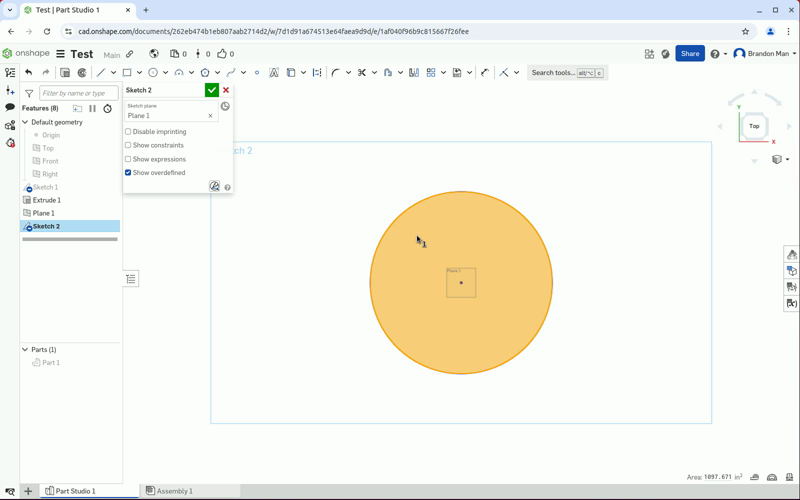
mouse_move(73, 352)
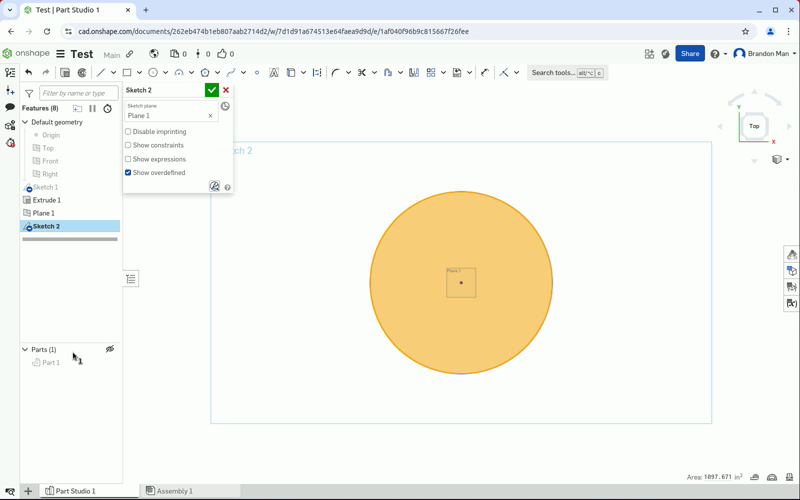
key(shift+y)
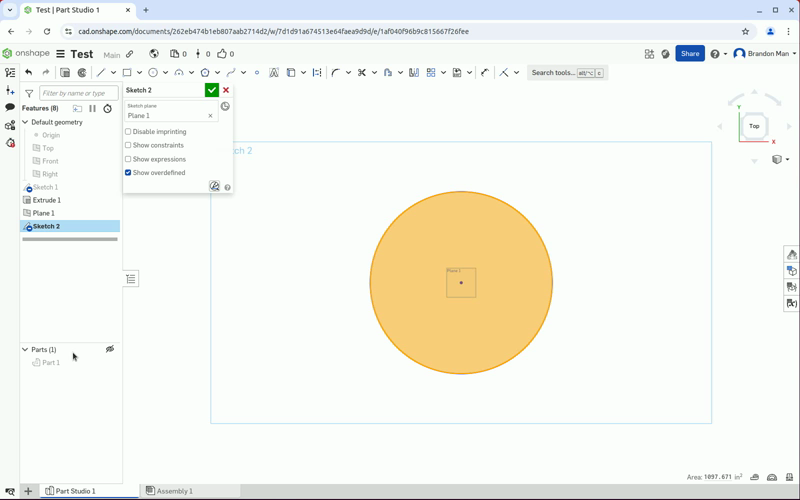
key(shift+e)
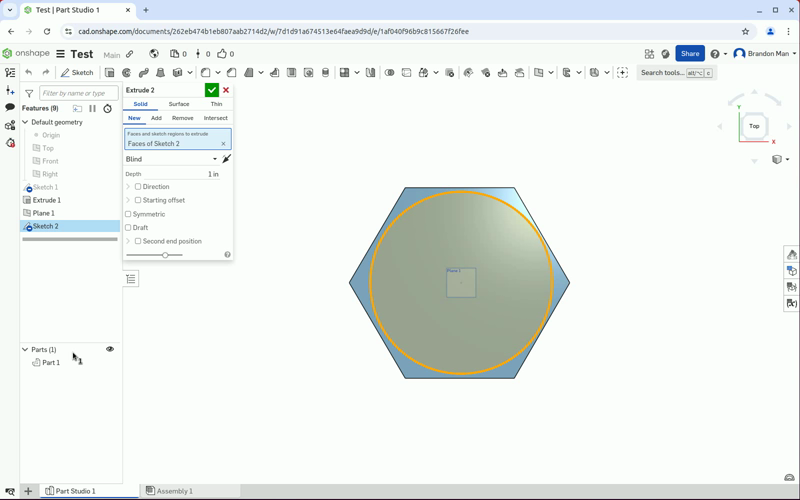
mouse_move(143, 106)
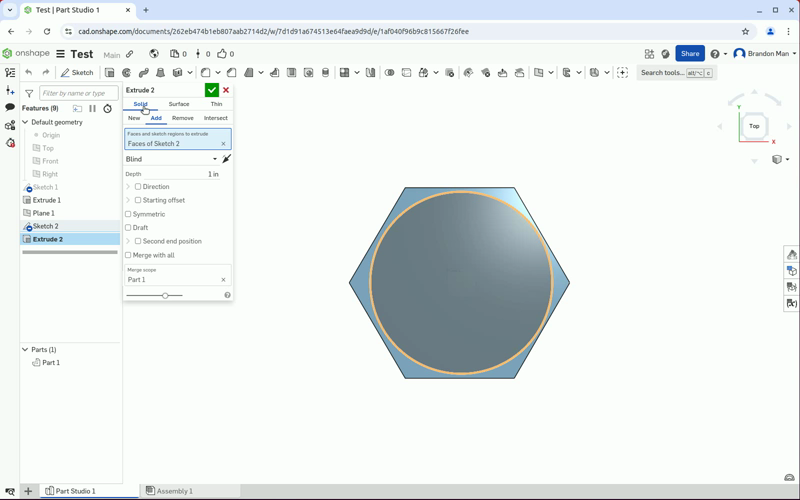
click(143, 106)
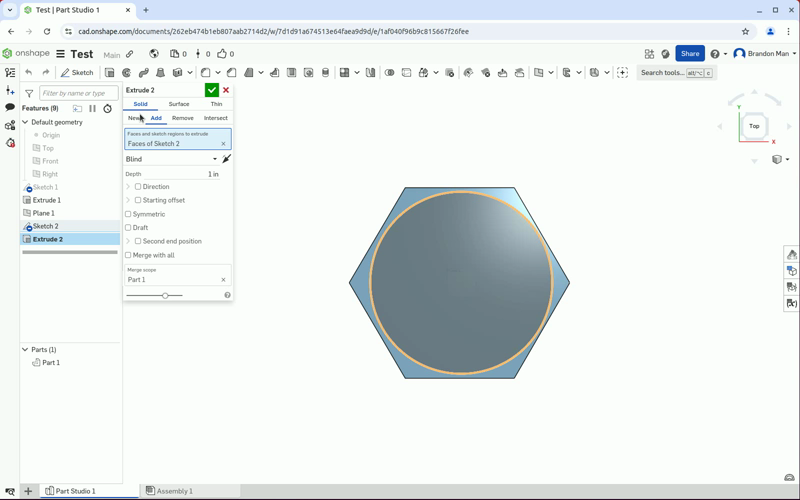
mouse_move(137, 120)
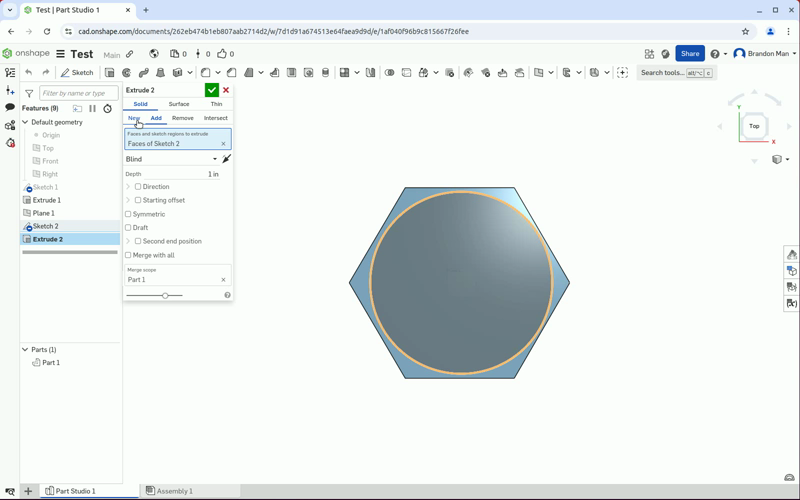
click(137, 120)
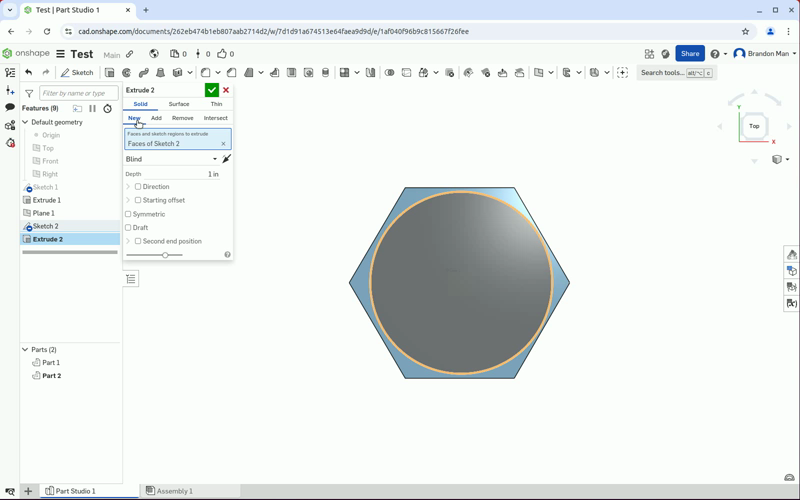
key(tab, 4)
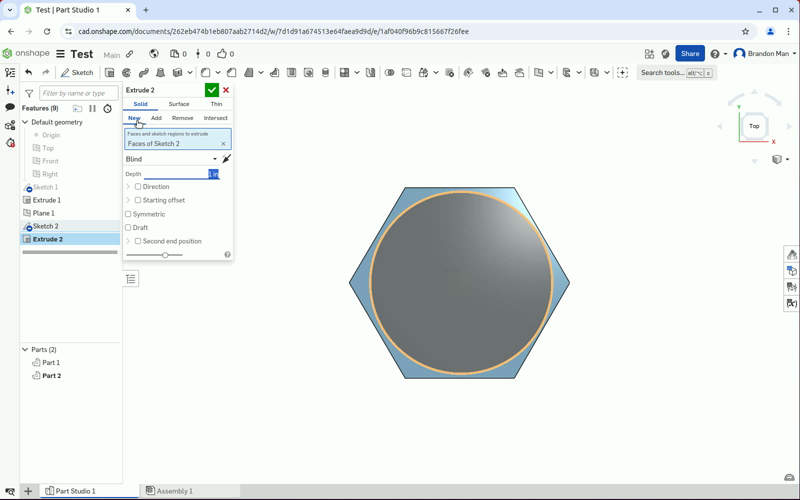
text(7.703)
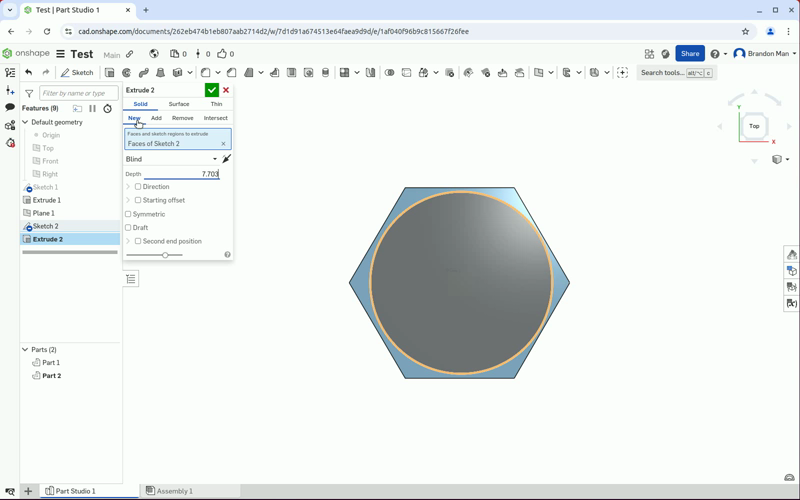
key(enter)
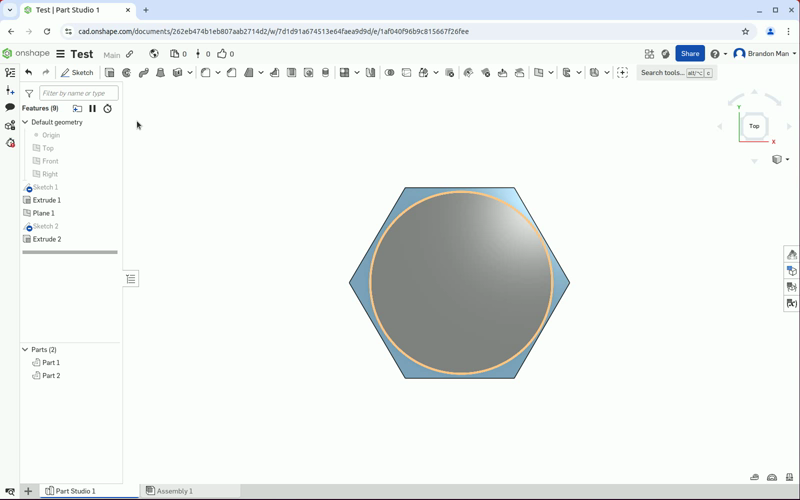
key(shift+h)
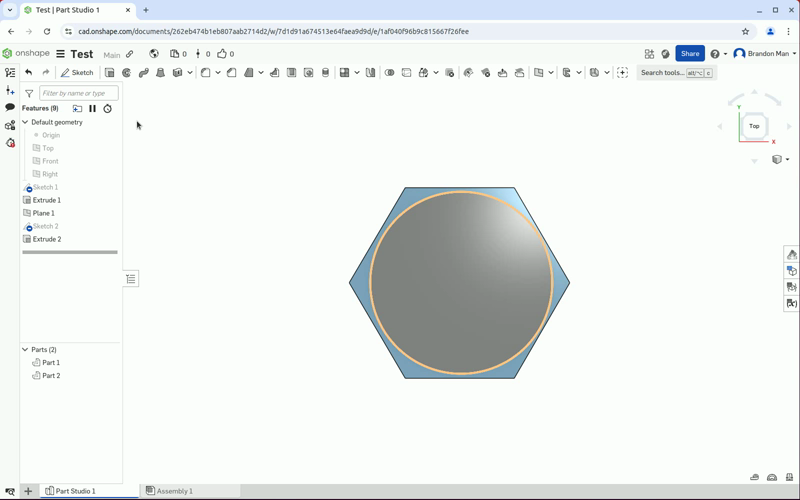
key(shift+h)
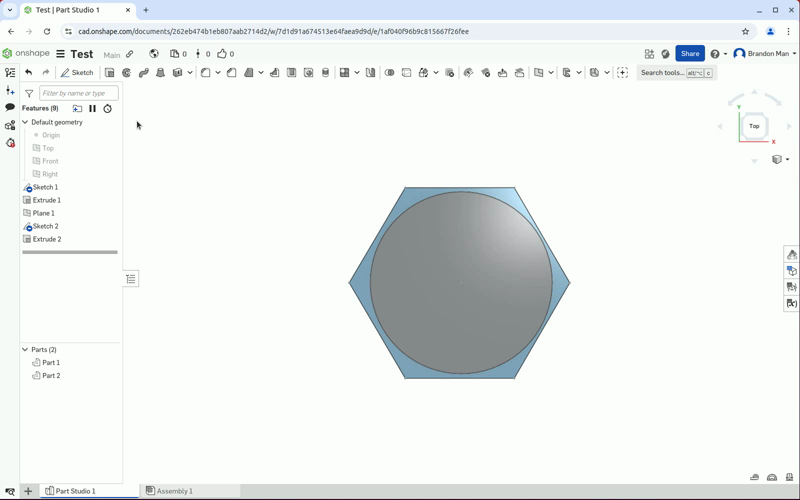
key(shift+7)
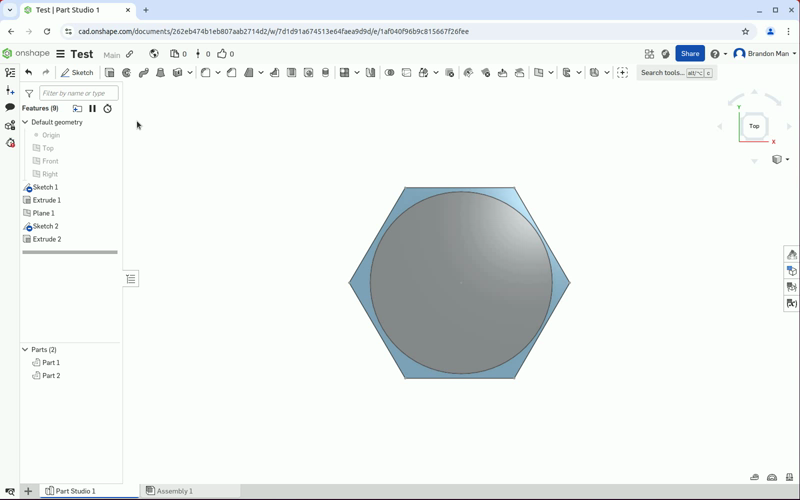
key(up, 3)
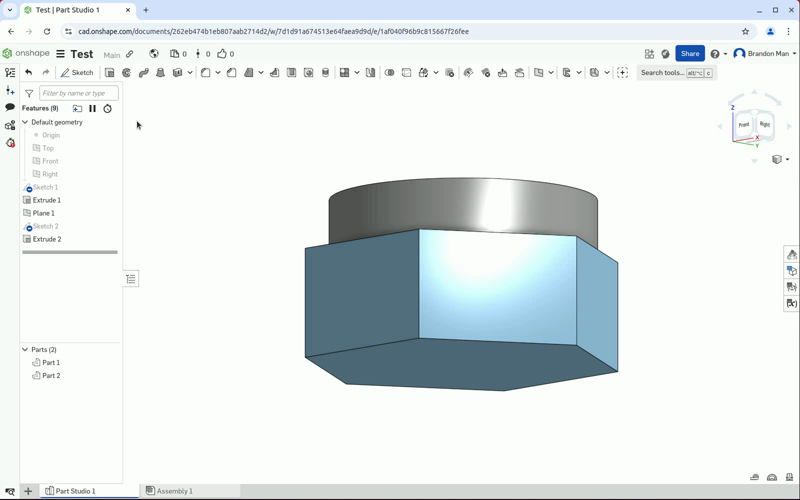
key(left, 3)
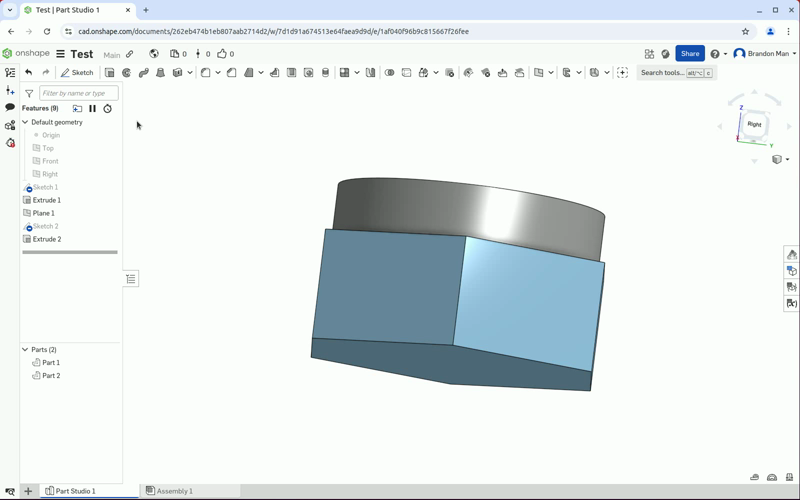
key(right, 3)
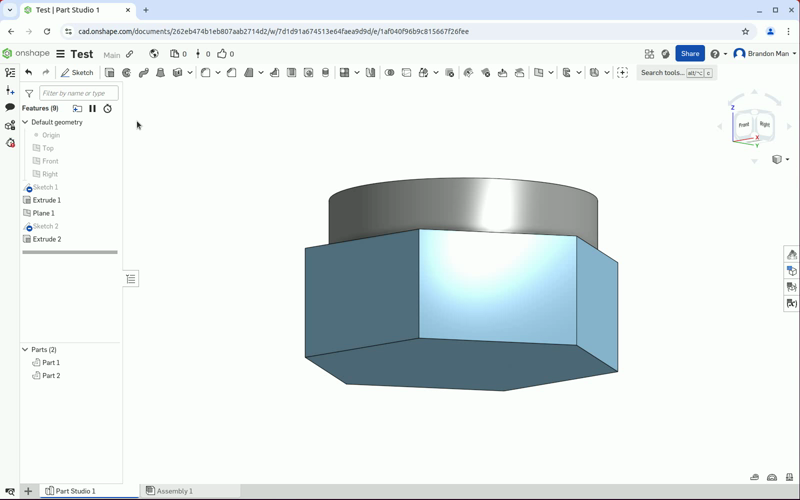
key(down, 3)
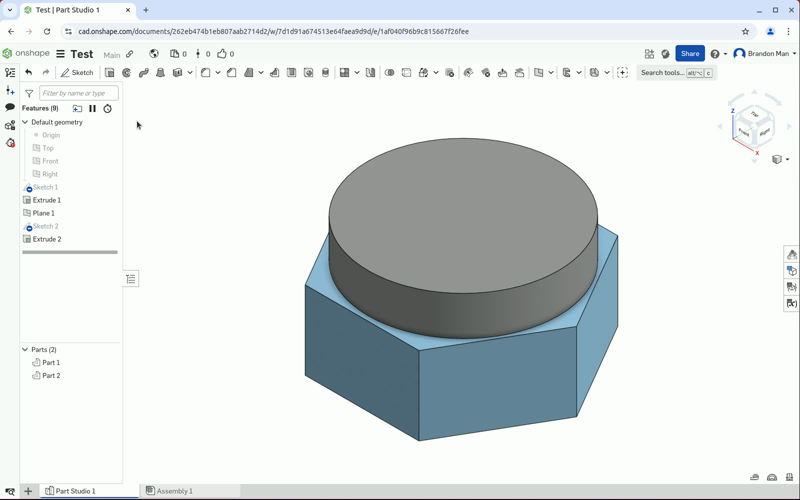
mouse_move(73, 189)
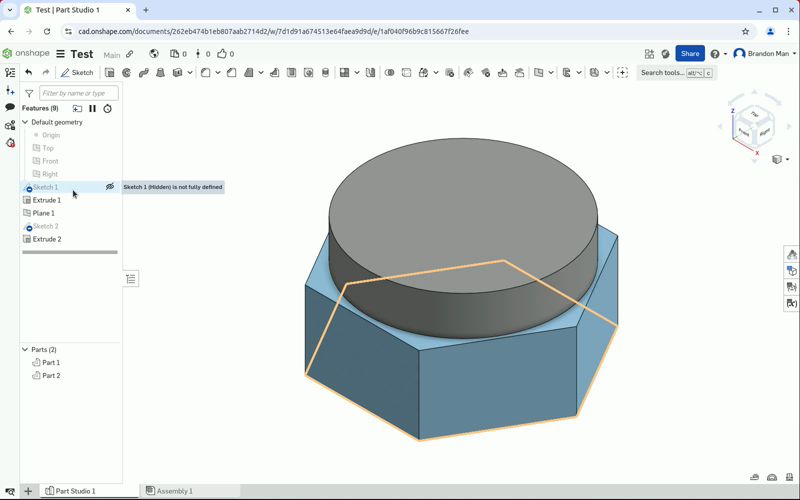
click(73, 189)